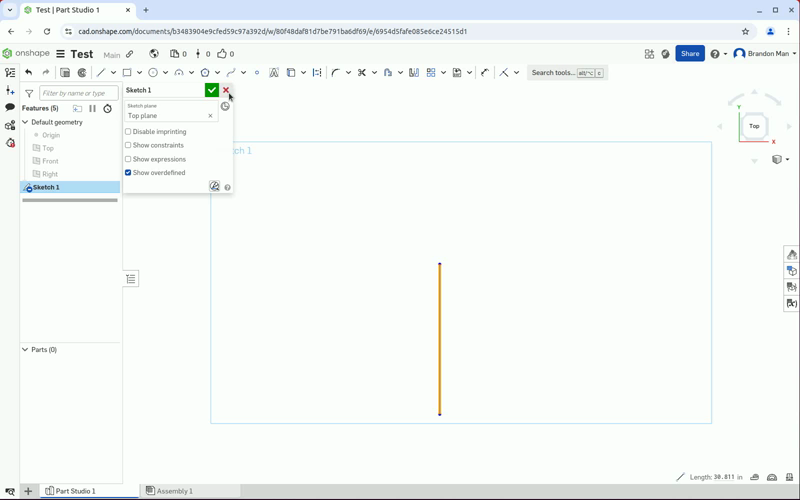
key(shift+h)
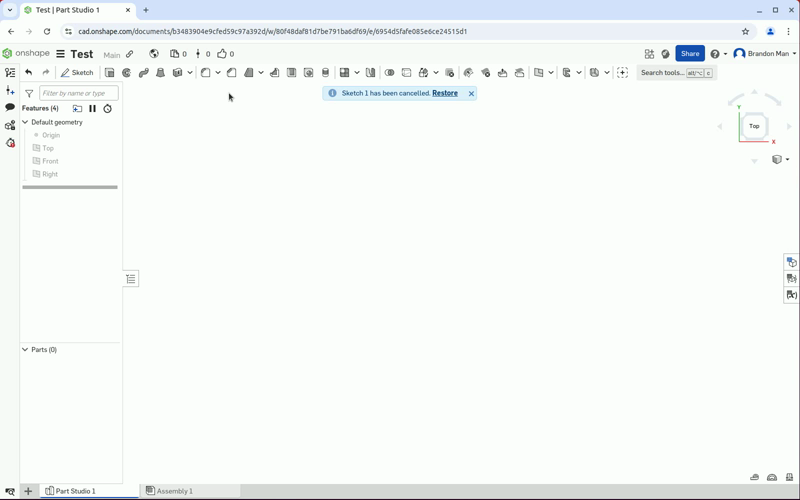
mouse_move(73, 352)
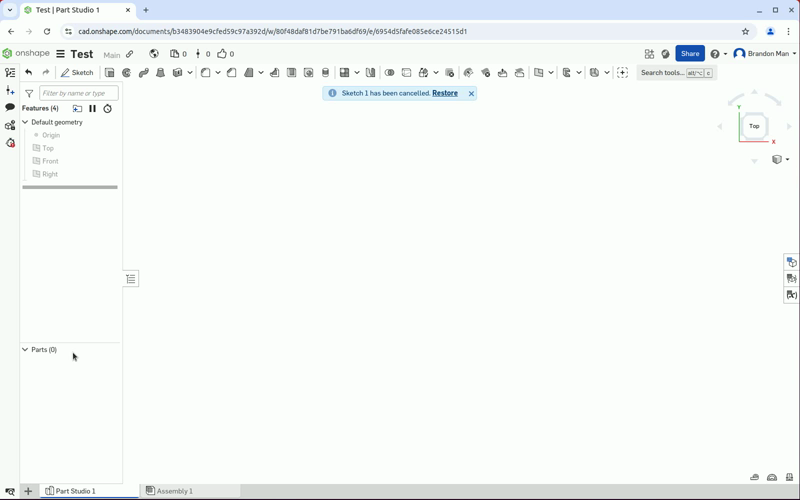
key(y)
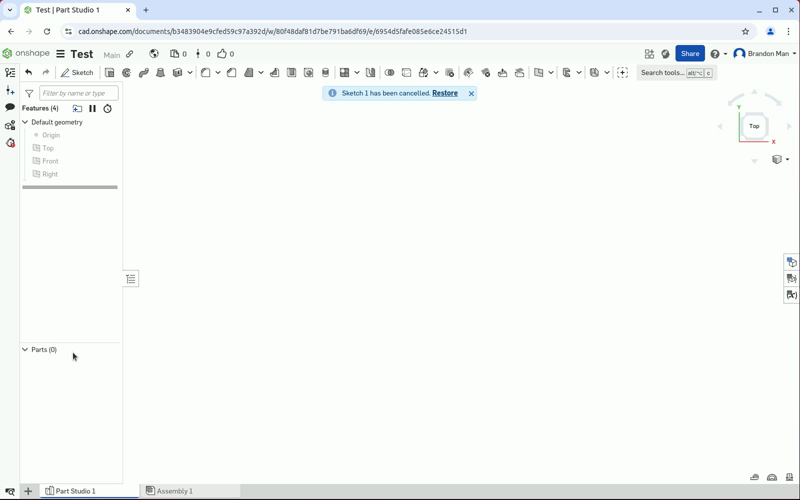
key(shift+p)
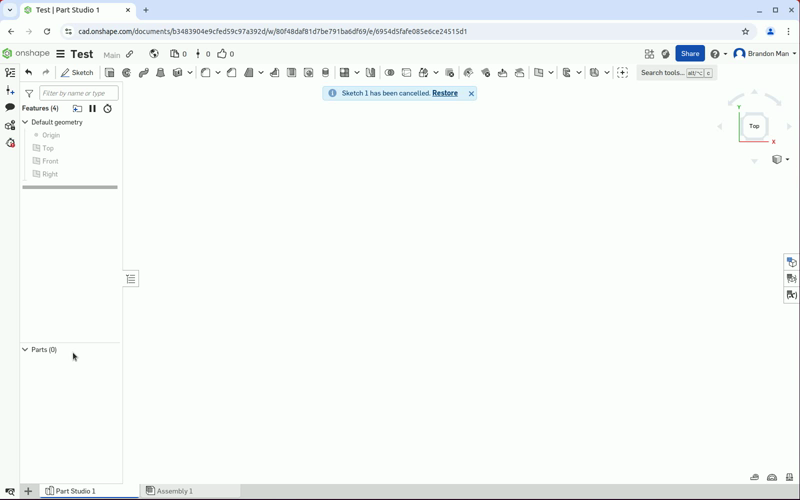
key(space)
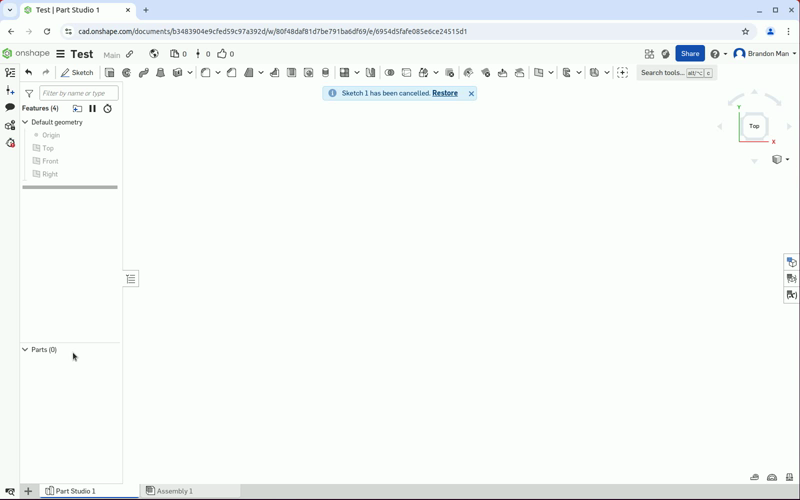
key_down(shift)
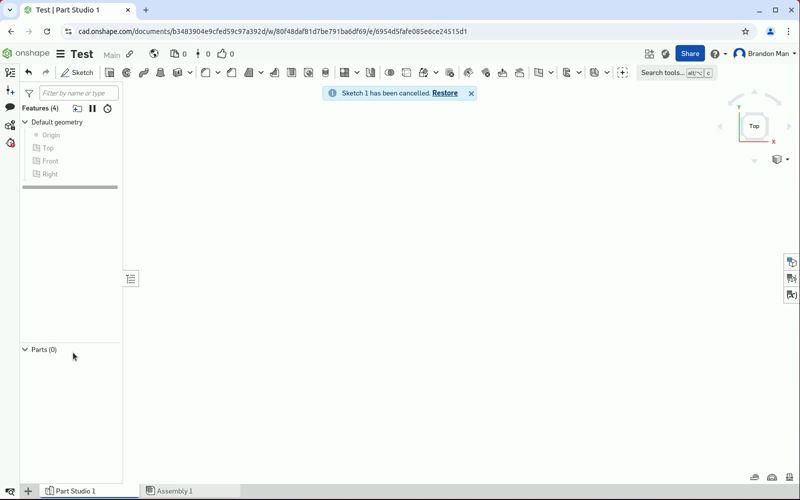
key(up)
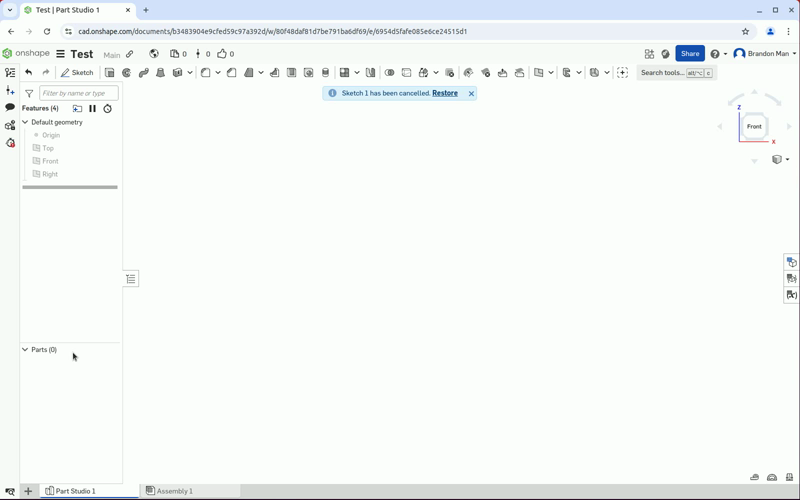
key_up(shift)
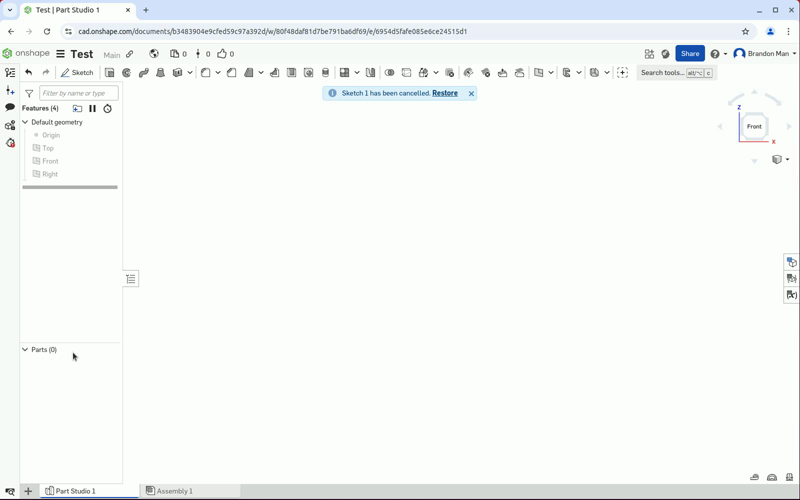
mouse_move(73, 352)
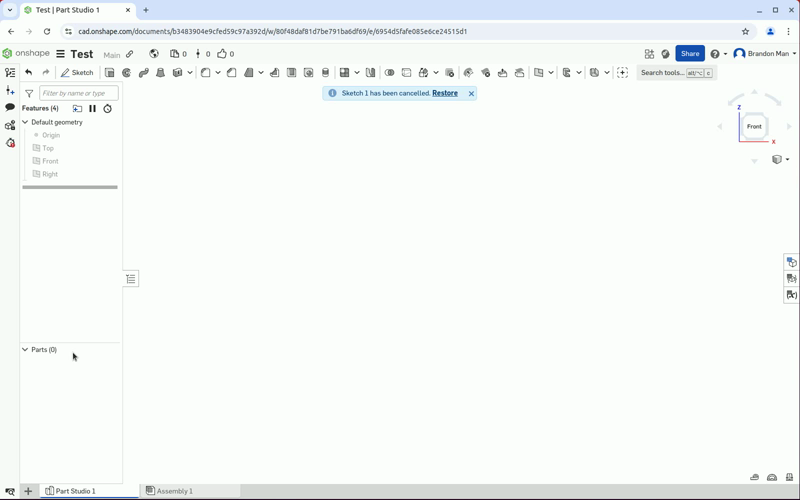
key(shift+y)
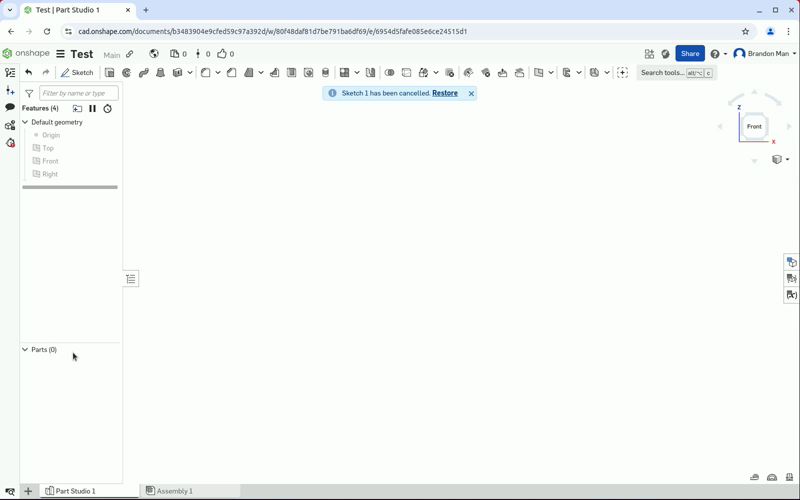
key(shift+s)
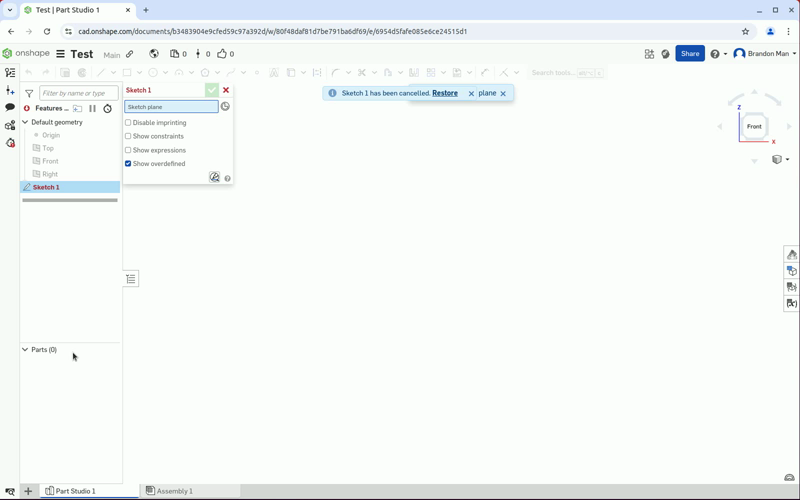
mouse_move(73, 163)
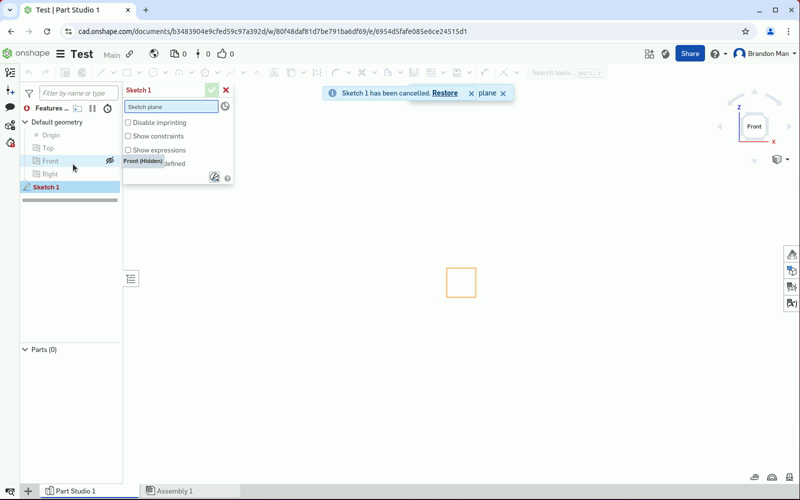
click(73, 163)
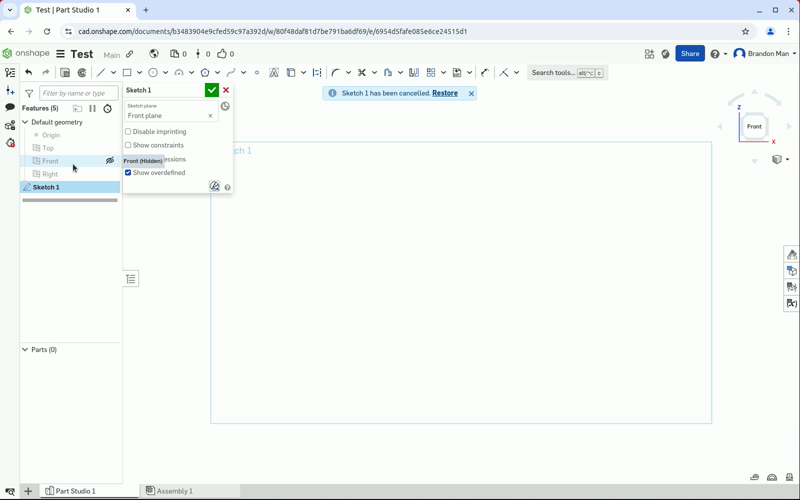
mouse_move(73, 352)
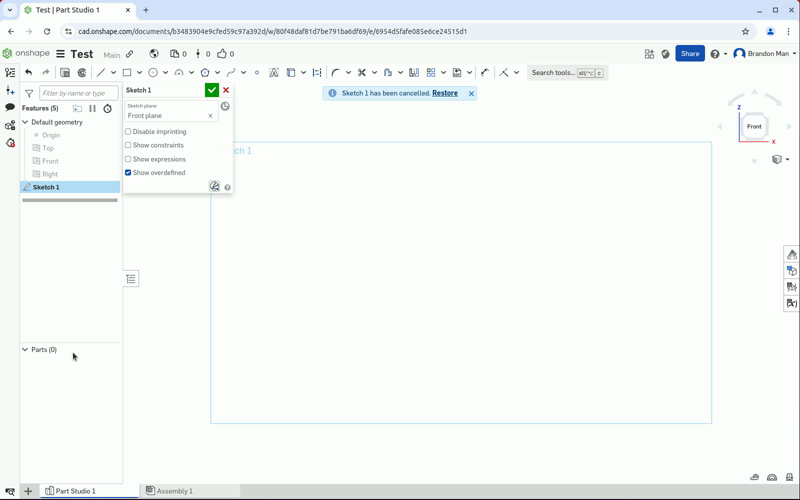
key(y)
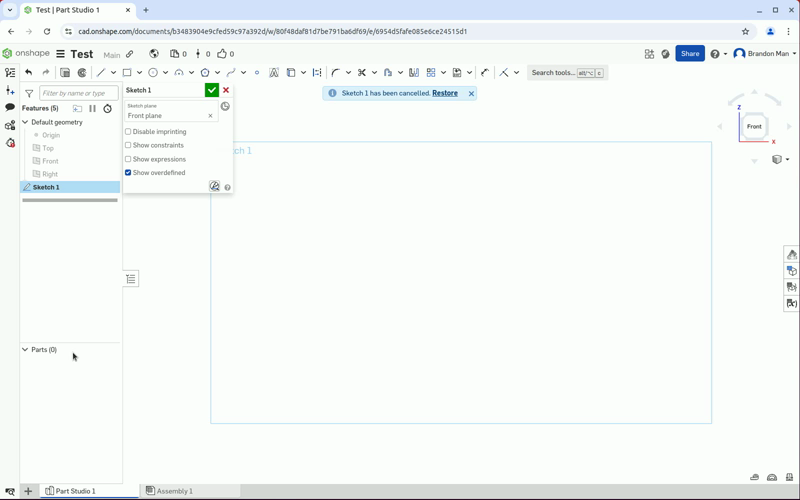
key(c)
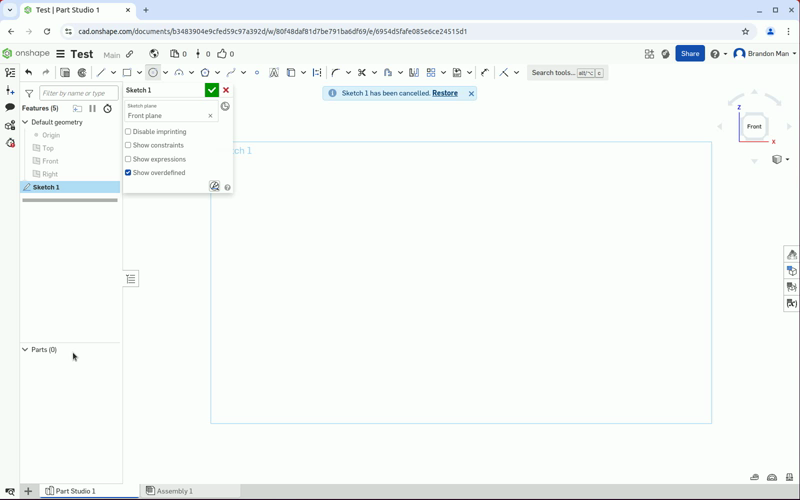
key_down(shift)
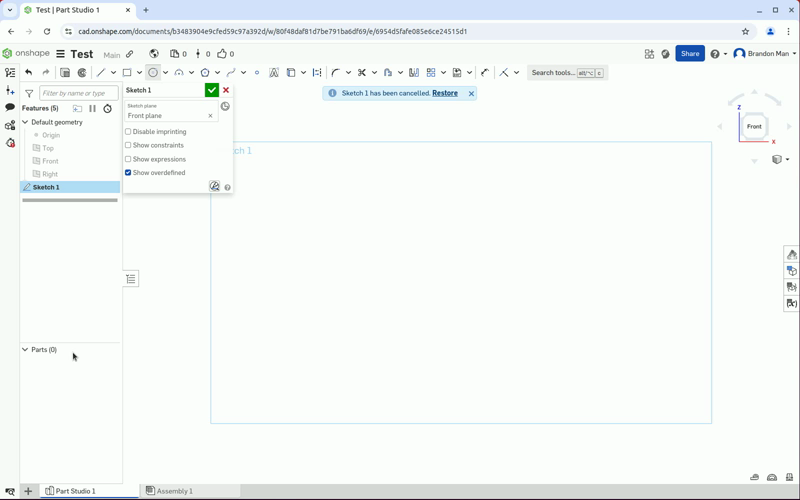
mouse_move(461, 282)
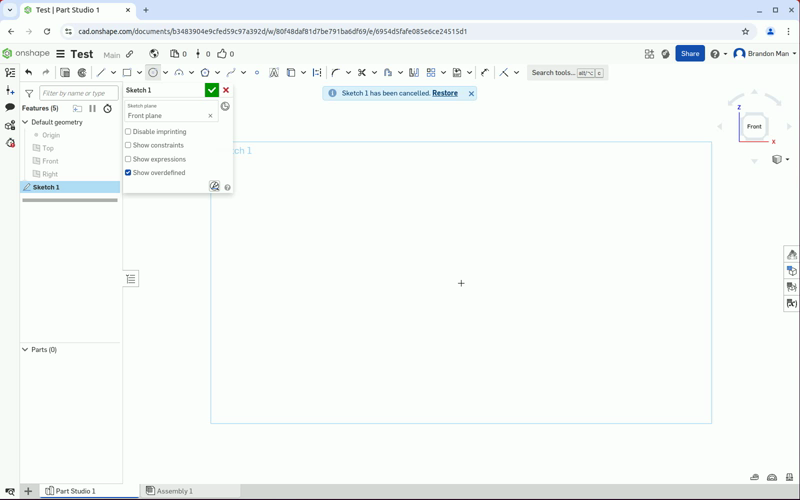
click(461, 282)
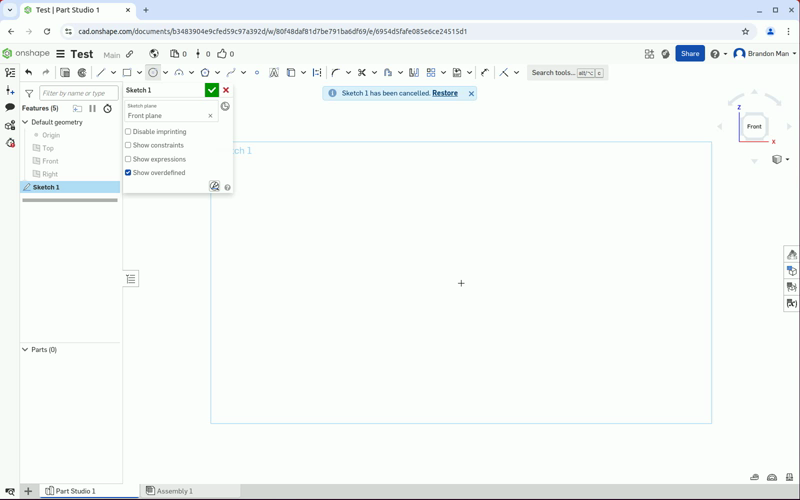
key_up(shift)
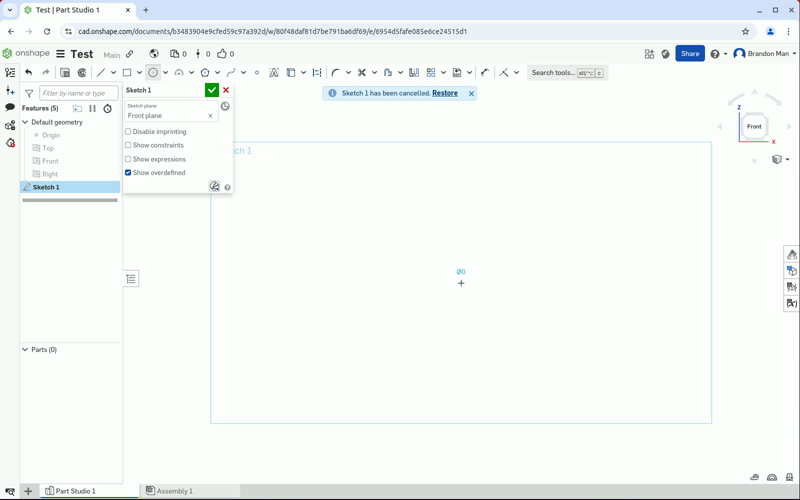
mouse_move(467, 282)
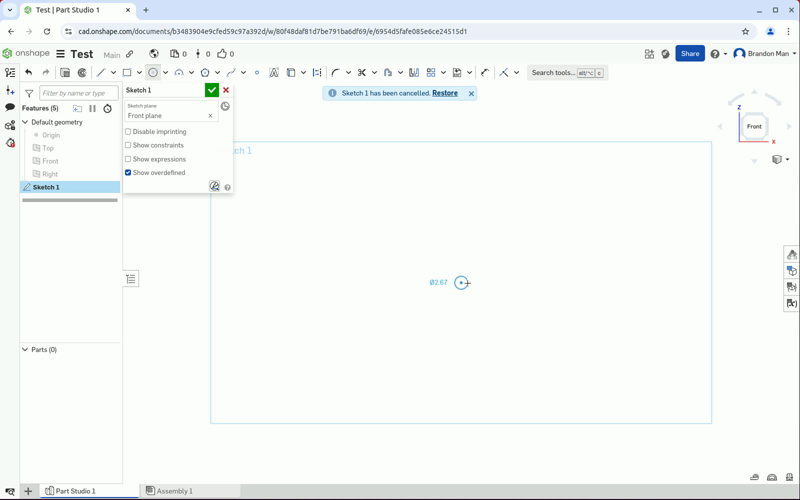
click(467, 282)
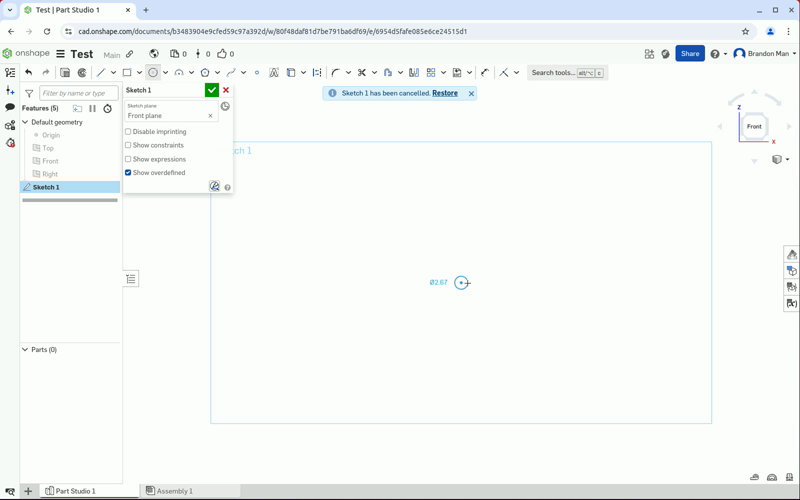
key(esc)
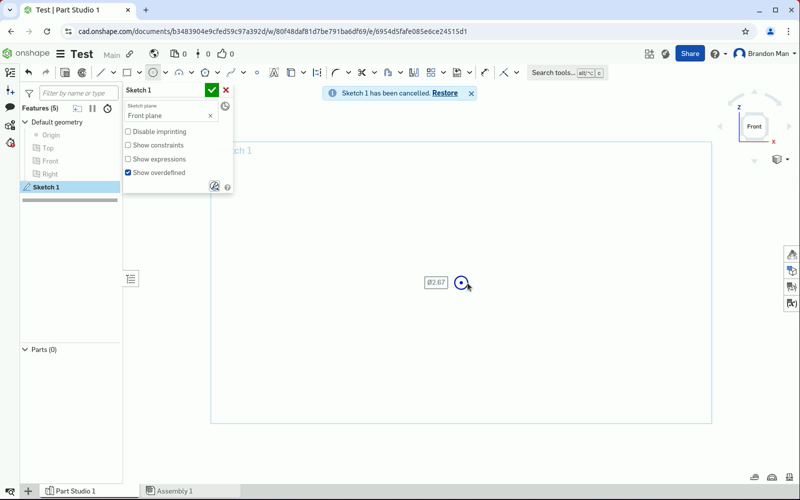
mouse_move(465, 283)
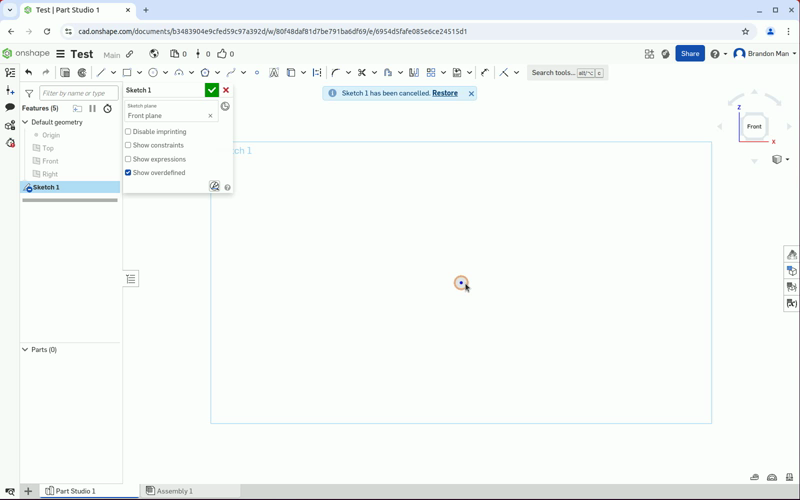
scroll(6)
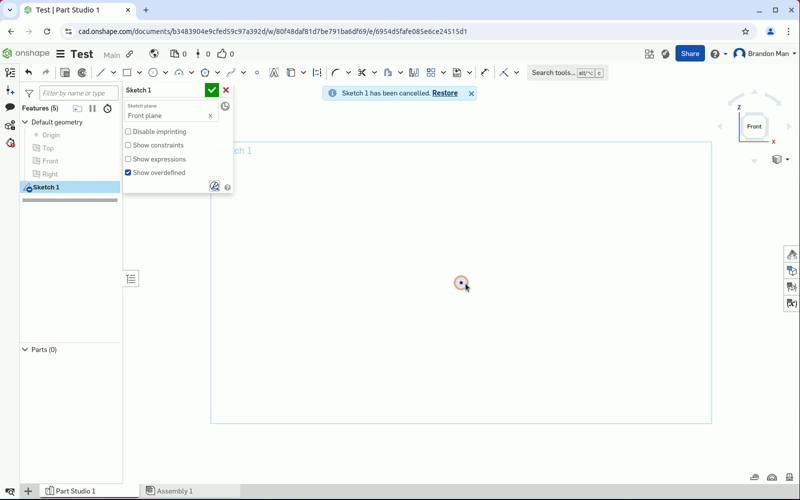
scroll(6)
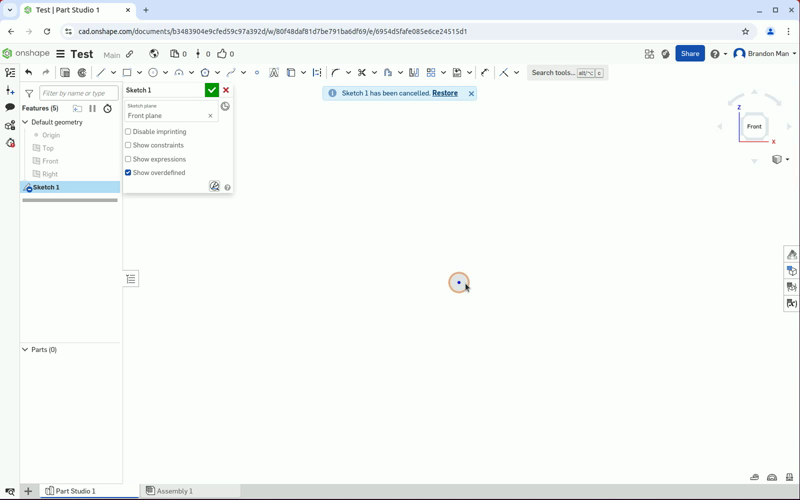
scroll(6)
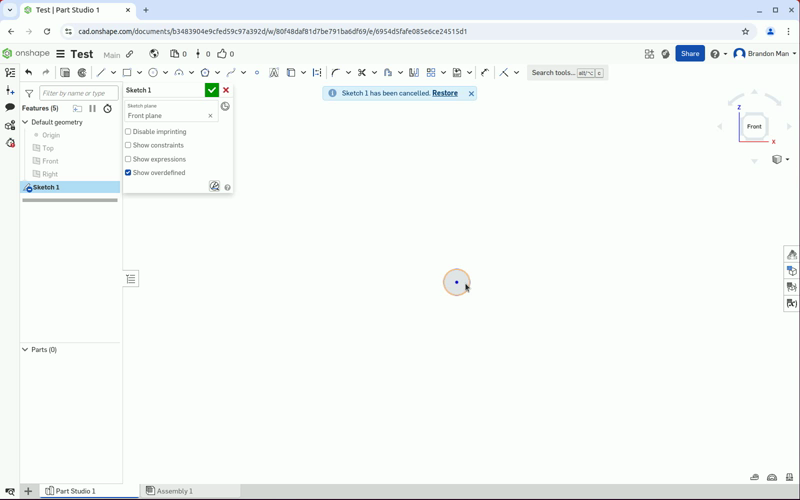
scroll(6)
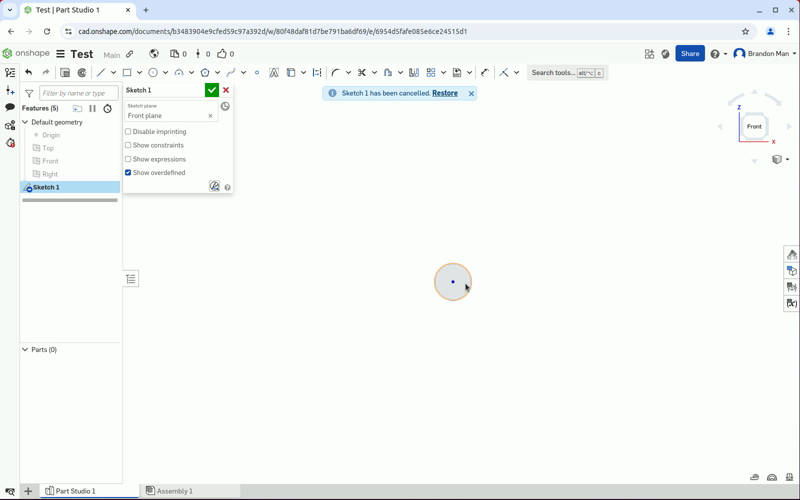
scroll(6)
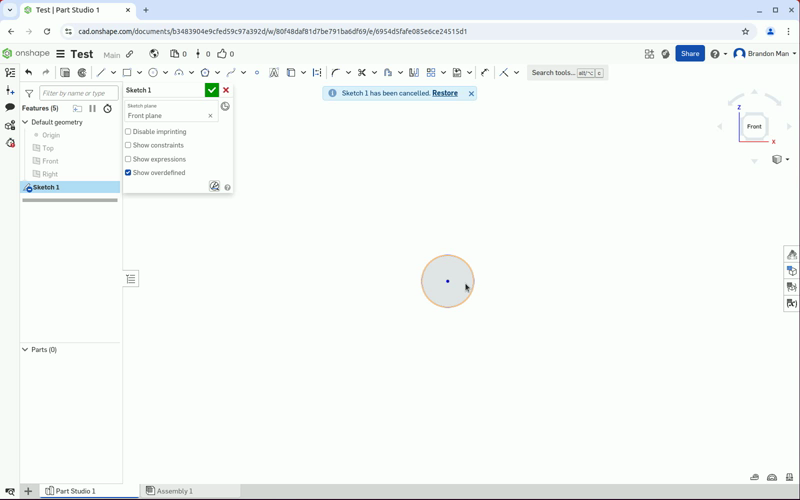
scroll(6)
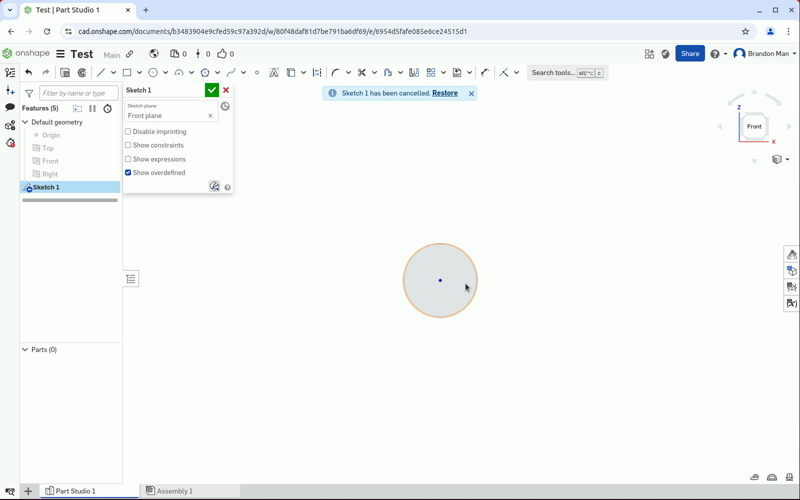
scroll(6)
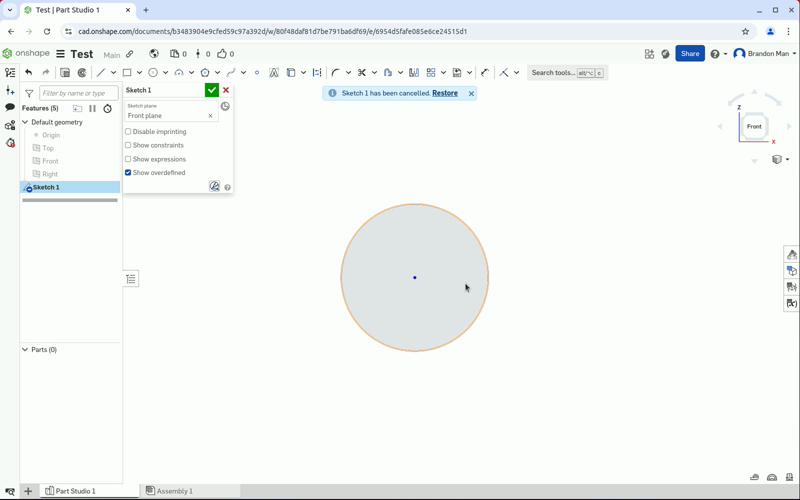
click(465, 283)
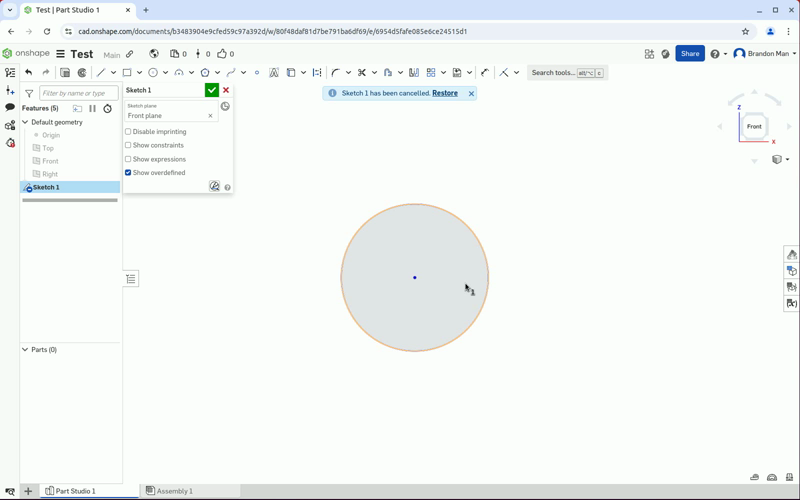
scroll(-6)
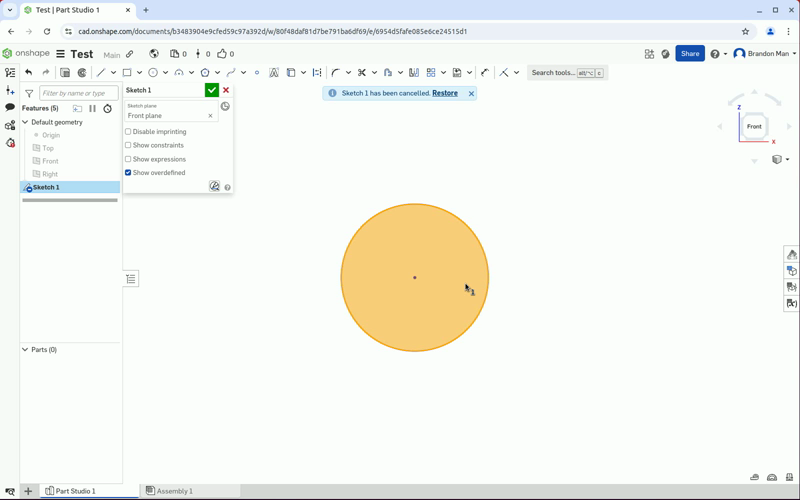
scroll(-6)
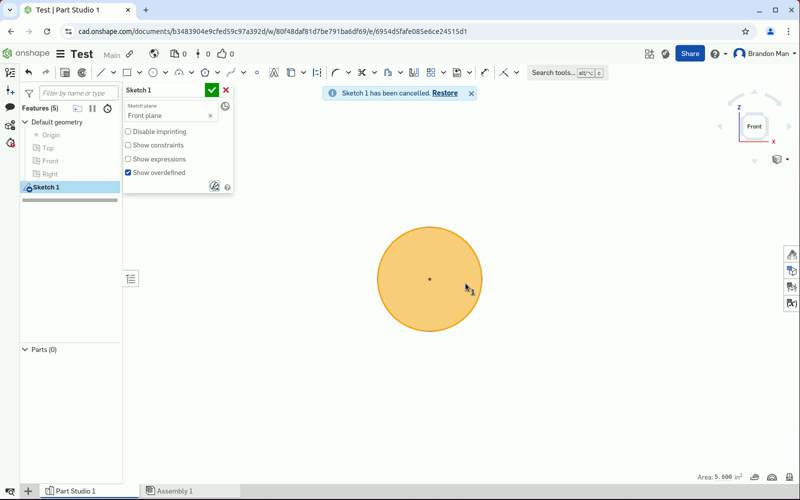
scroll(-6)
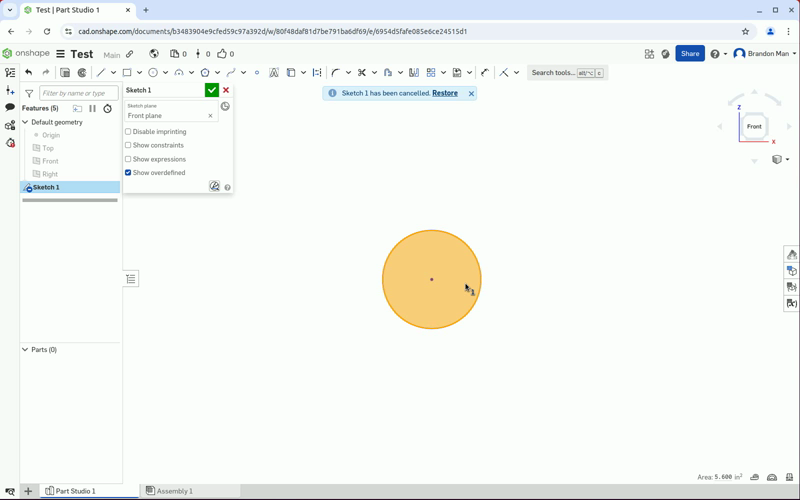
scroll(-6)
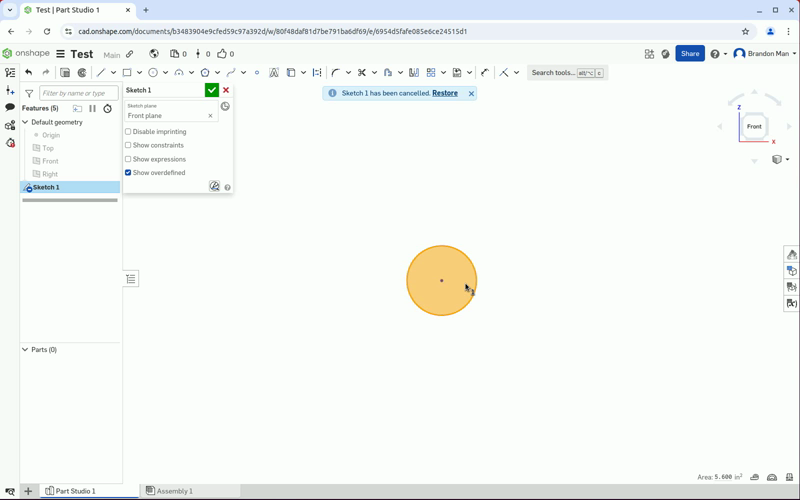
scroll(-6)
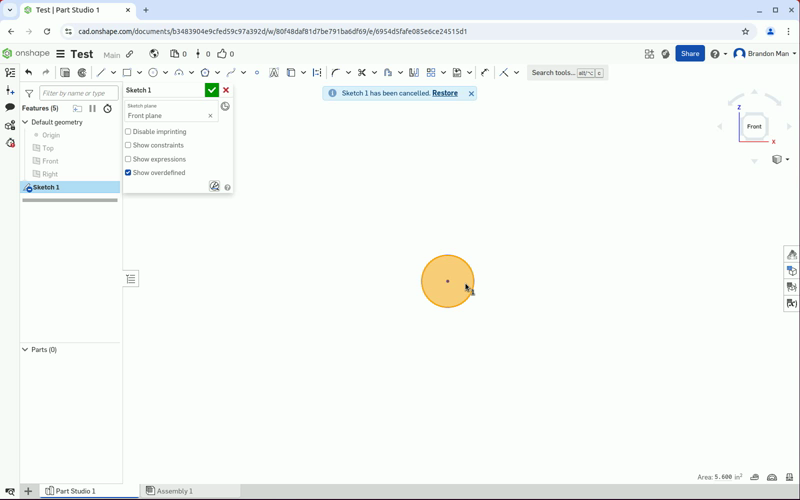
scroll(-6)
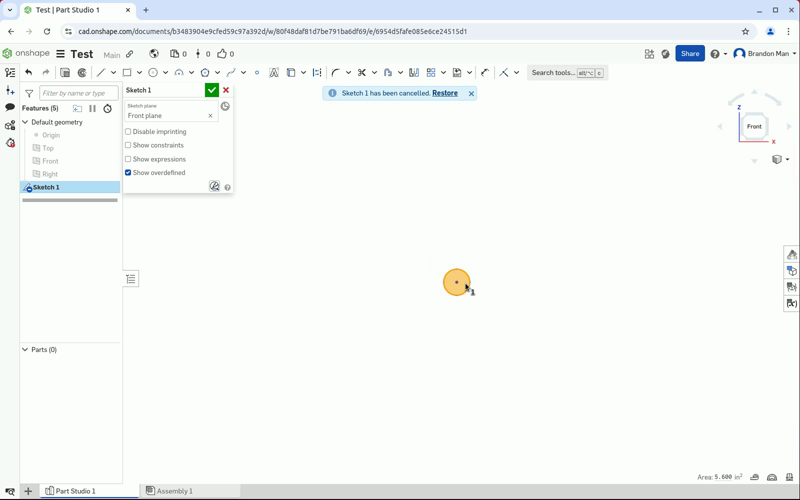
scroll(-6)
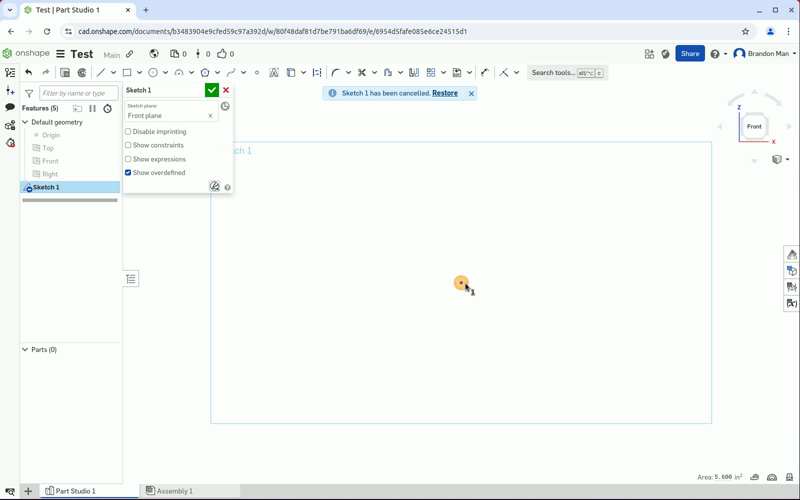
mouse_move(73, 352)
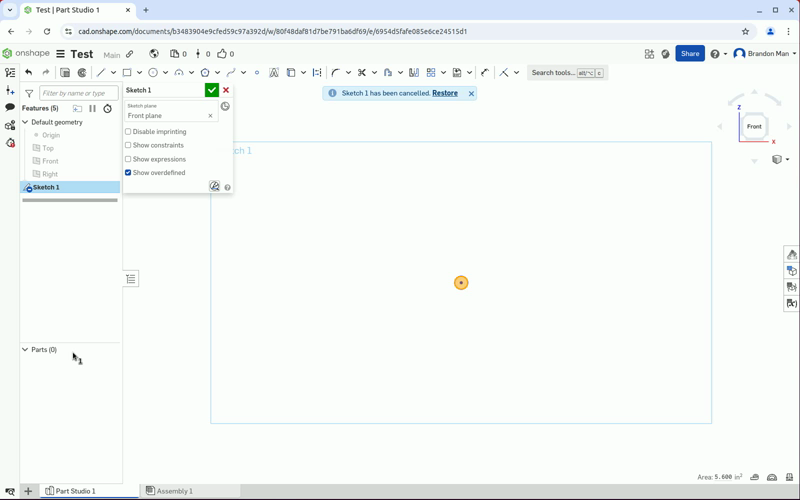
key(shift+y)
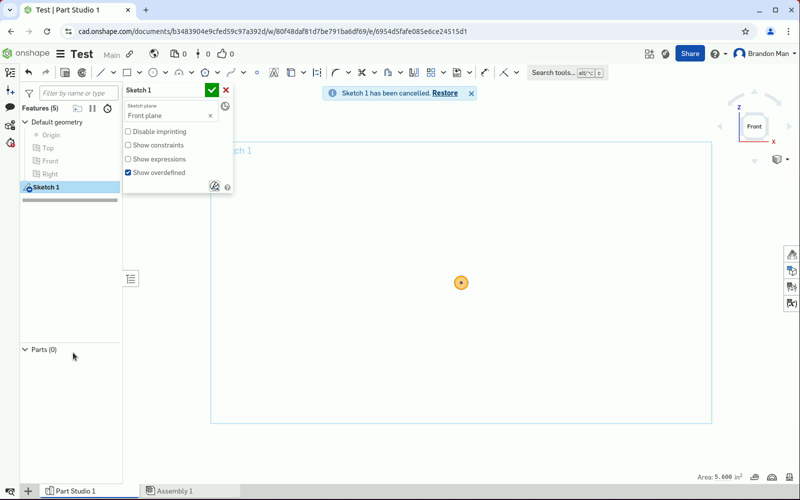
key(shift+e)
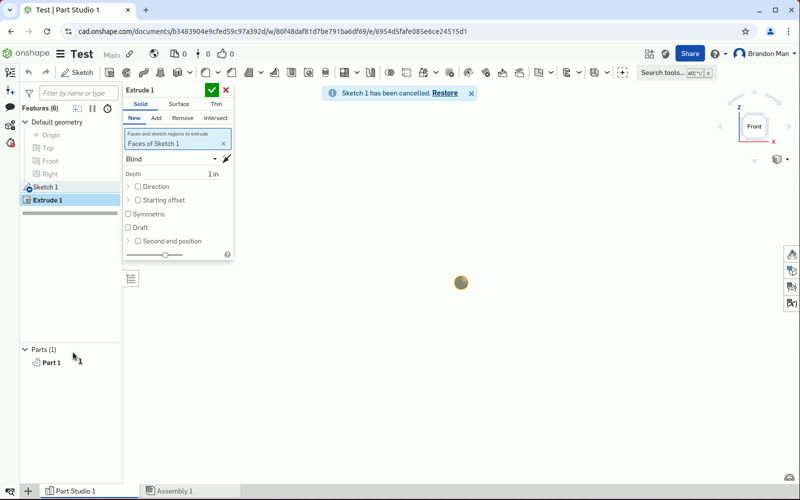
mouse_move(143, 106)
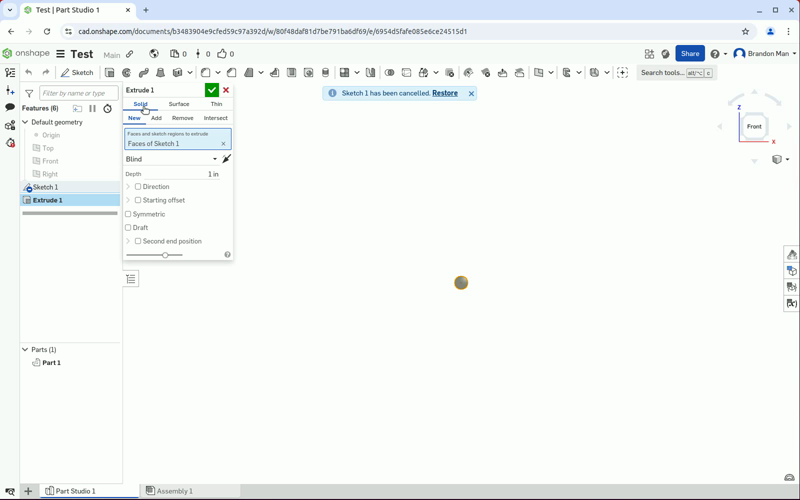
click(143, 106)
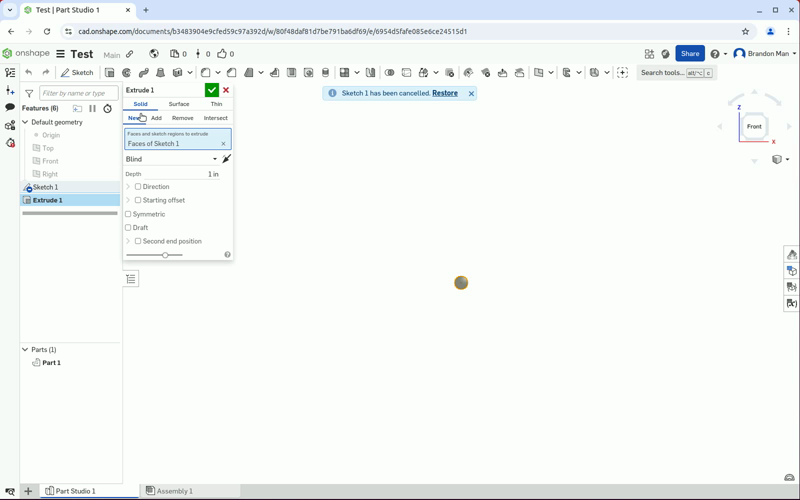
mouse_move(137, 120)
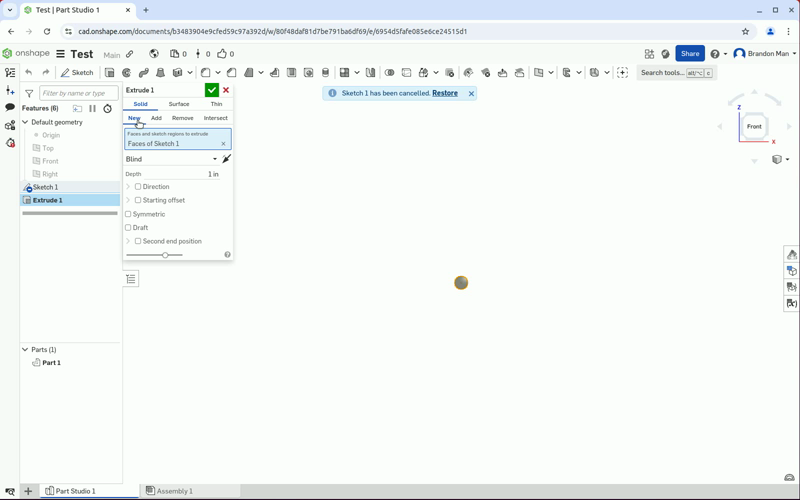
click(137, 120)
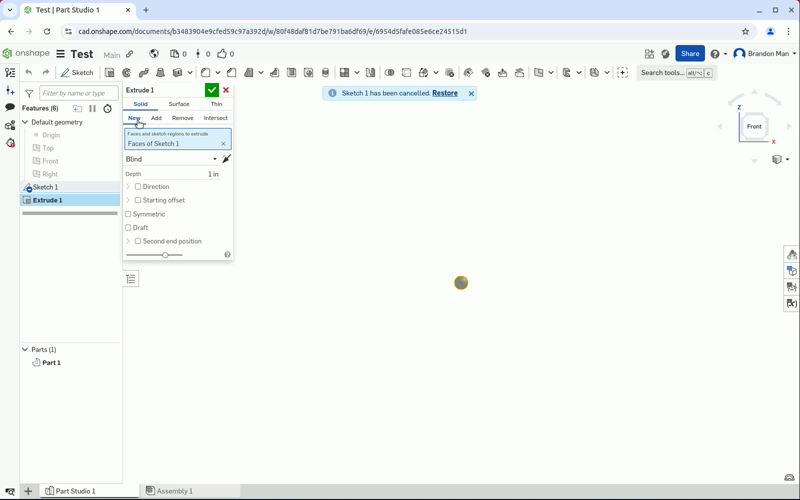
key(tab, 4)
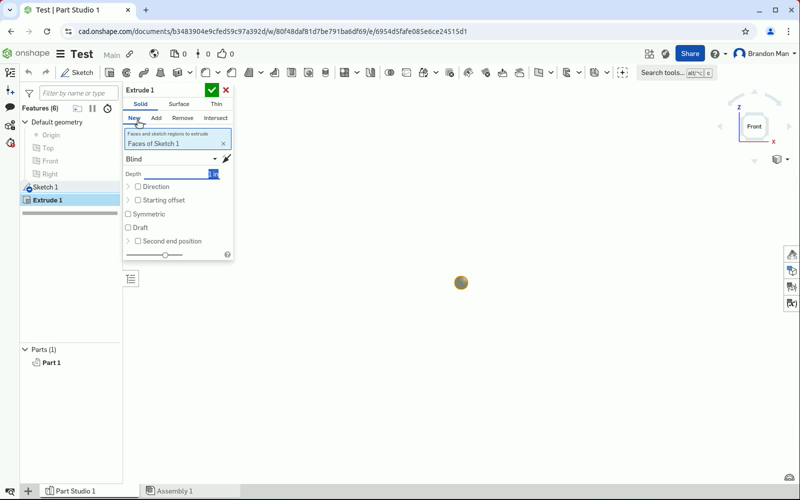
text(23.108)
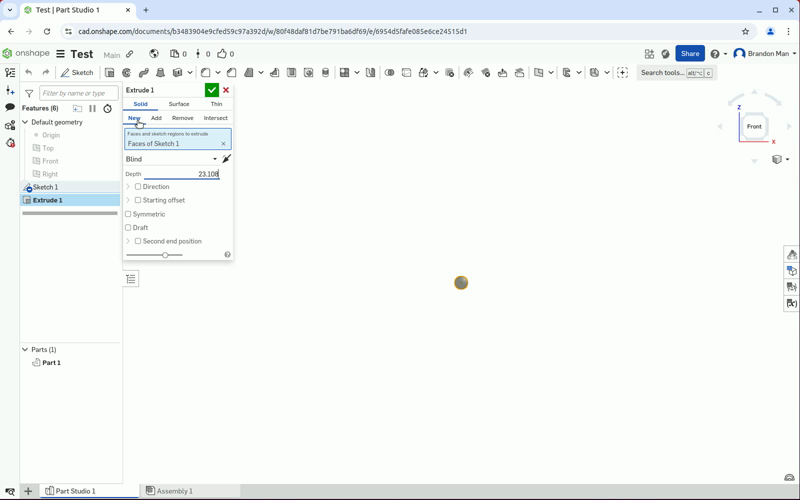
key(enter)
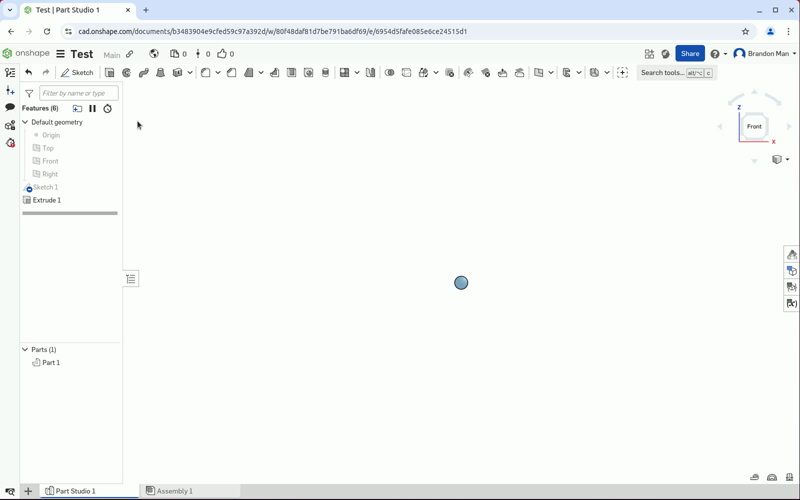
key(shift+h)
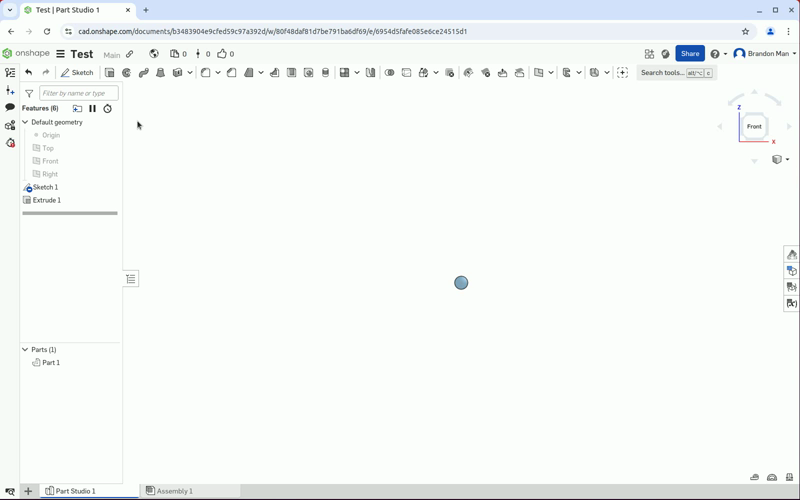
key(shift+h)
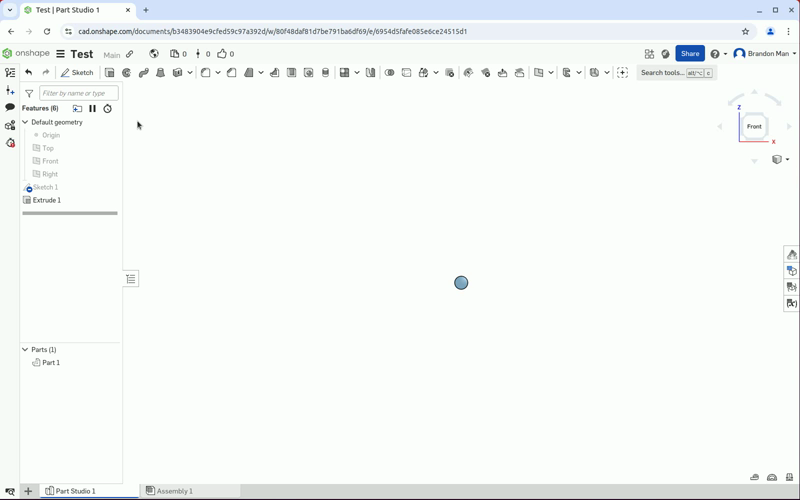
mouse_move(73, 189)
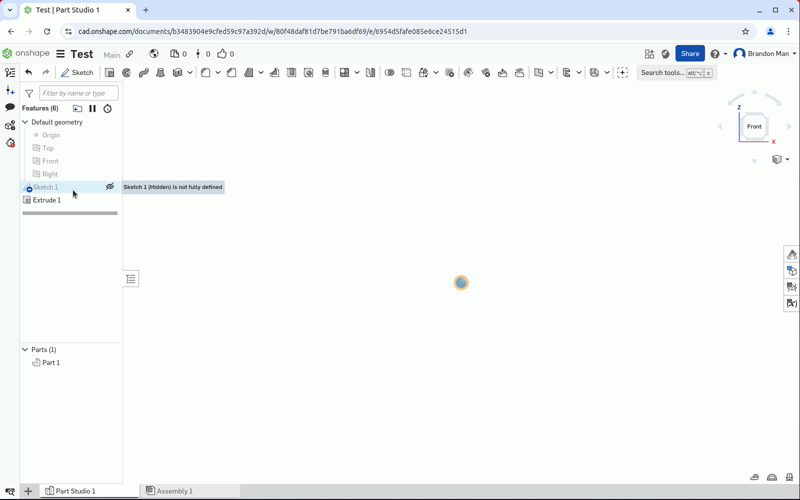
click(73, 189)
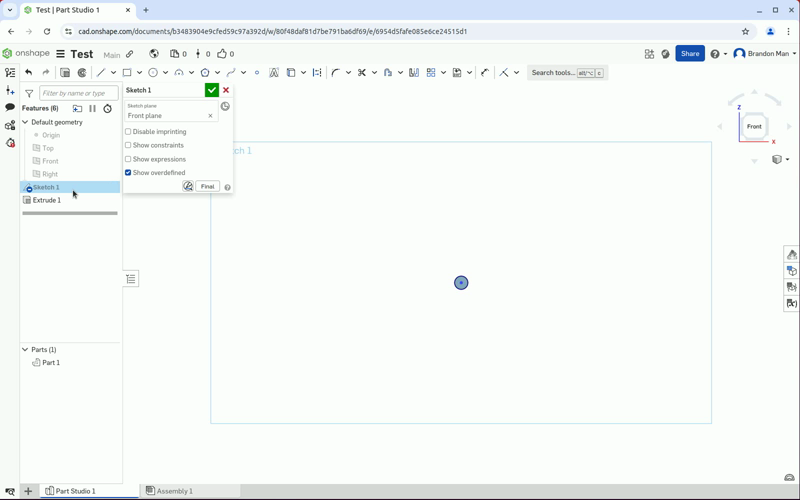
mouse_move(229, 92)
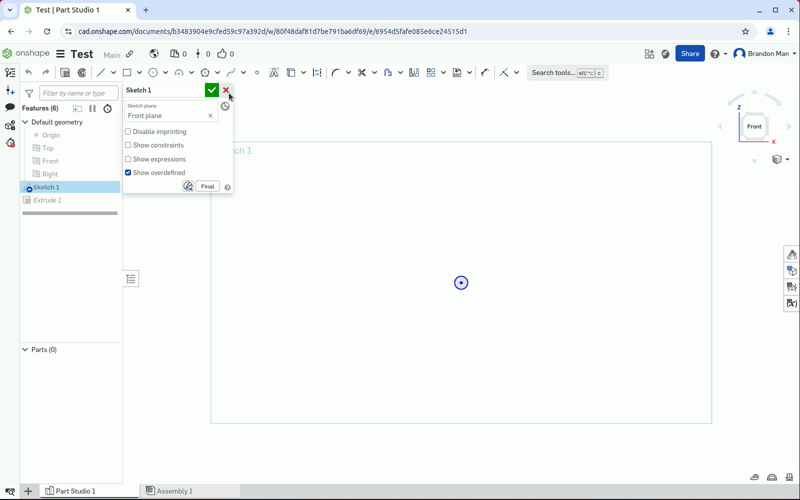
click(229, 92)
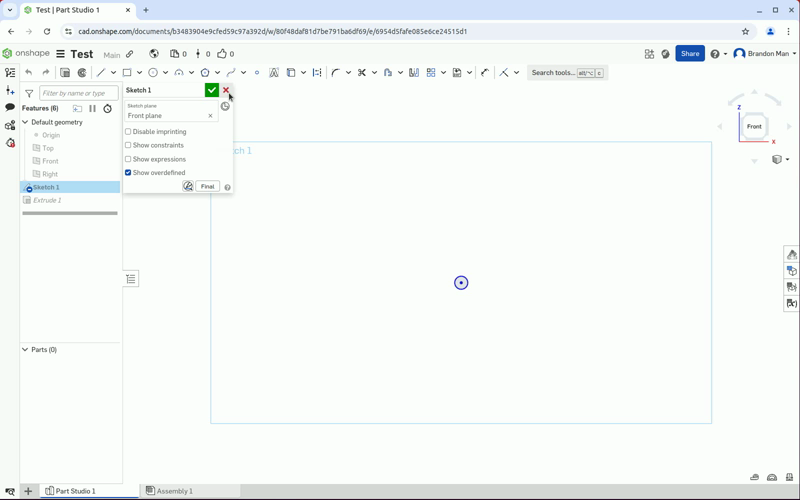
key(shift+s)
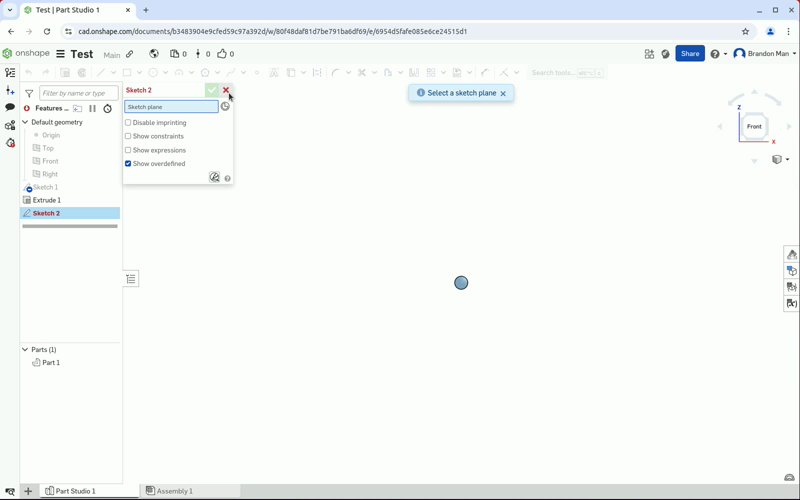
mouse_move(73, 163)
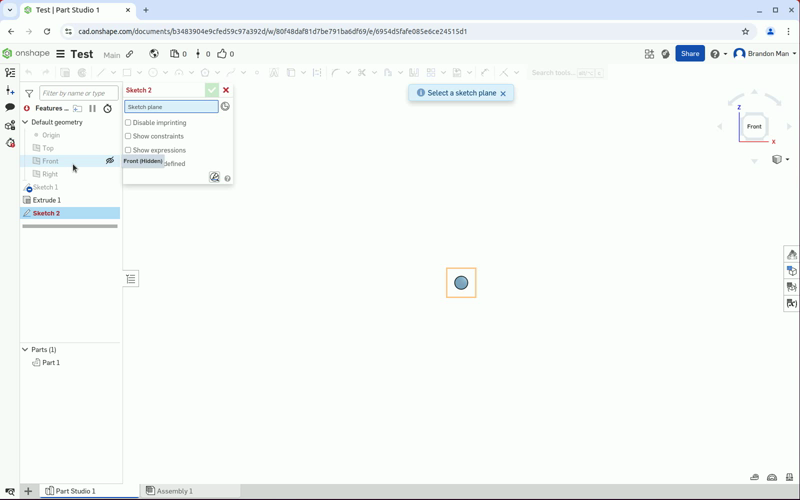
click(73, 163)
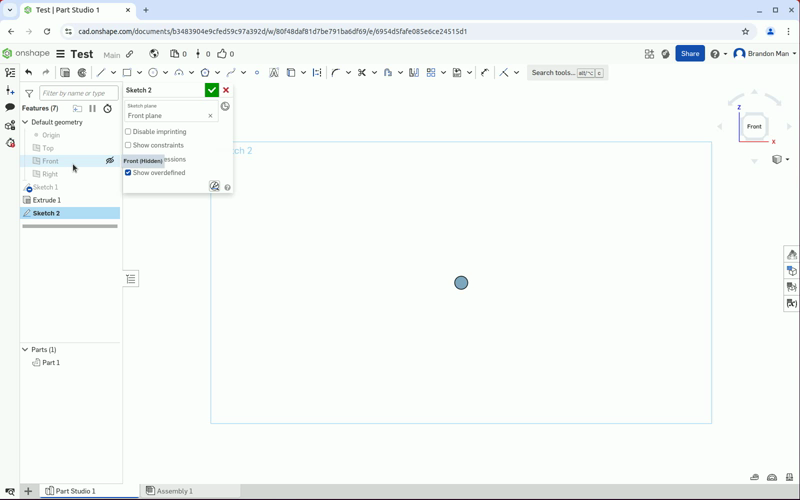
mouse_move(73, 352)
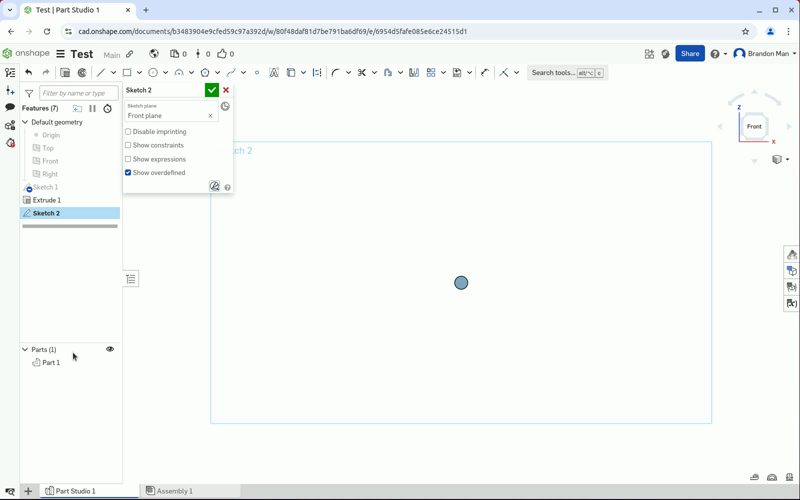
key(y)
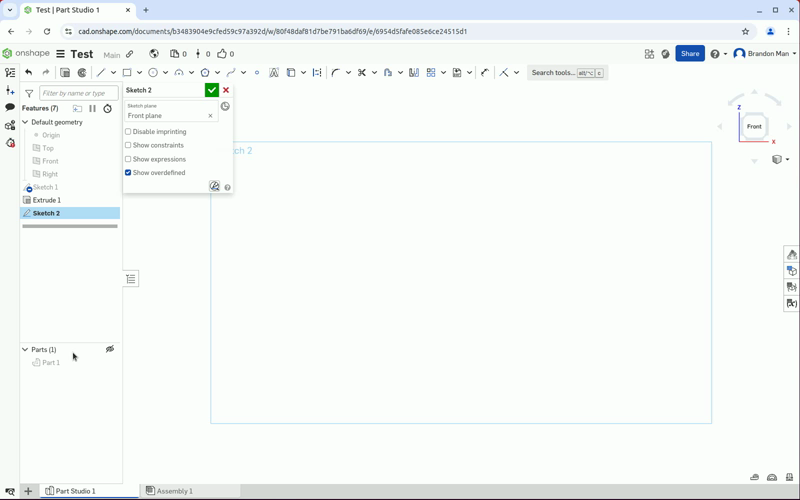
key(l)
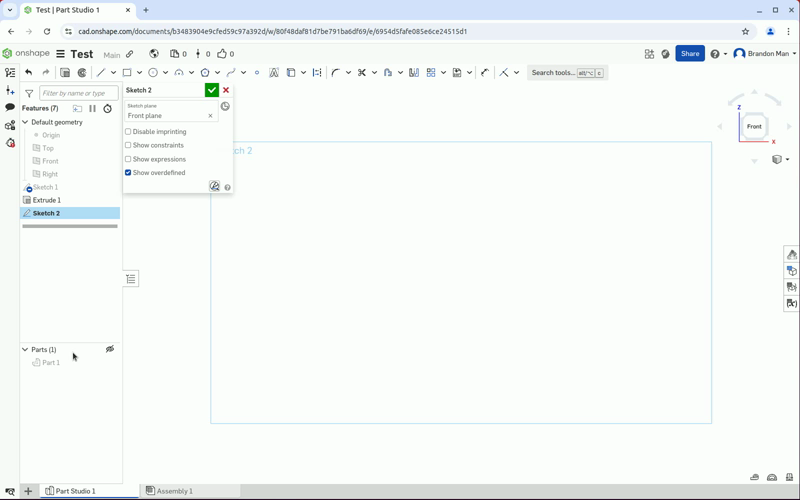
key_down(shift)
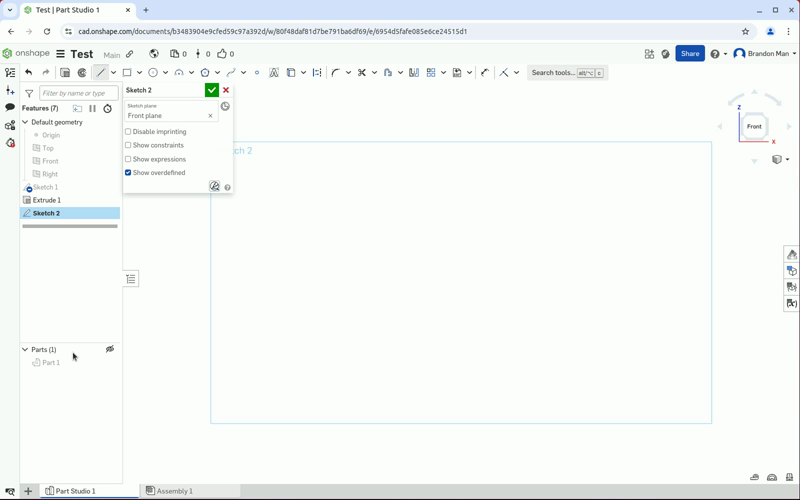
mouse_move(454, 288)
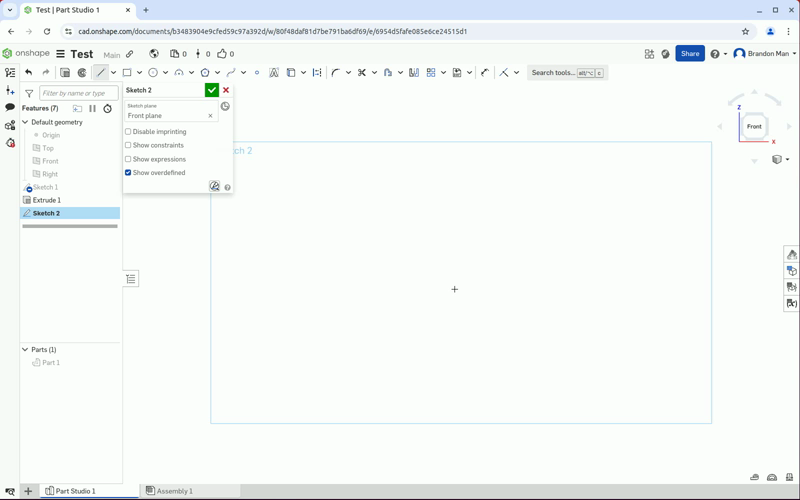
click(454, 288)
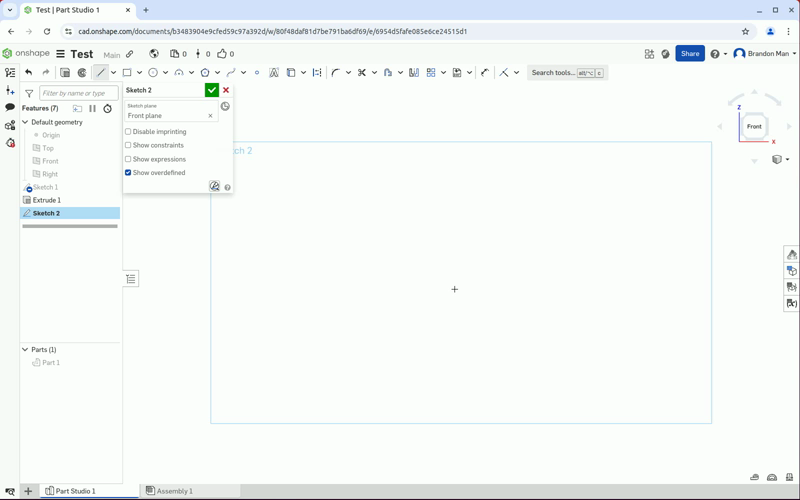
key_up(shift)
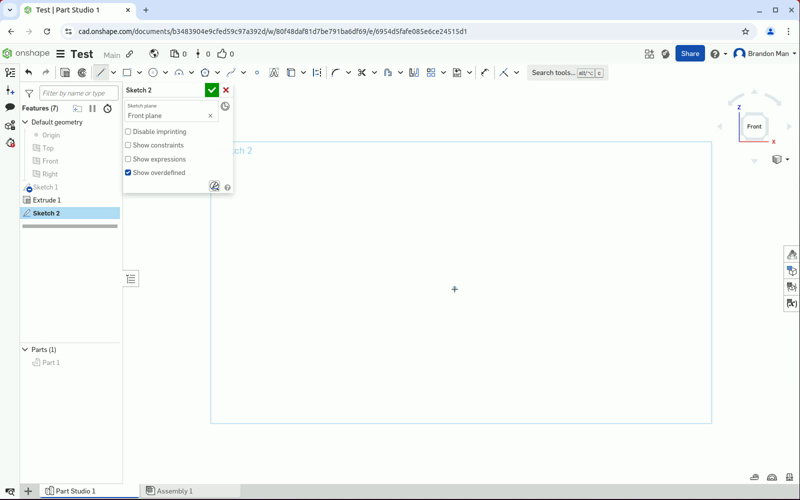
key_down(shift)
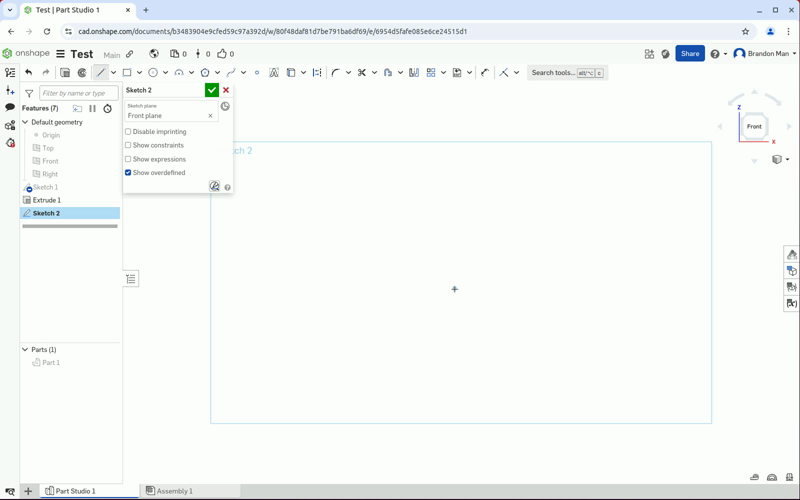
mouse_move(484, 288)
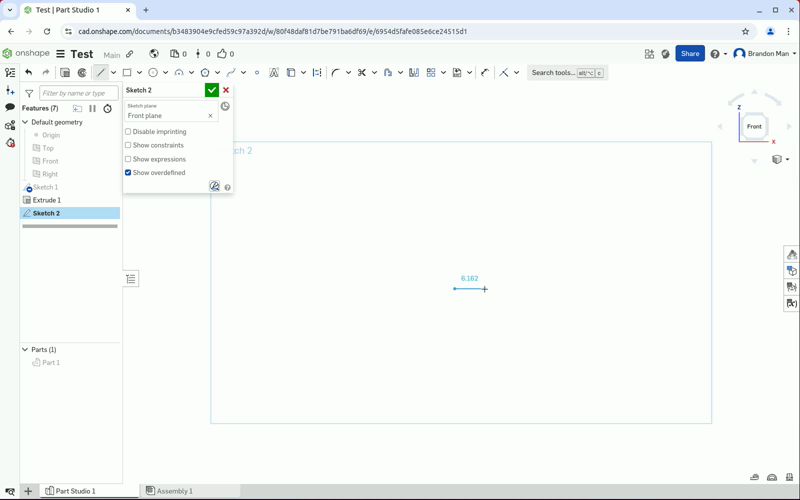
mouse_move(467, 288)
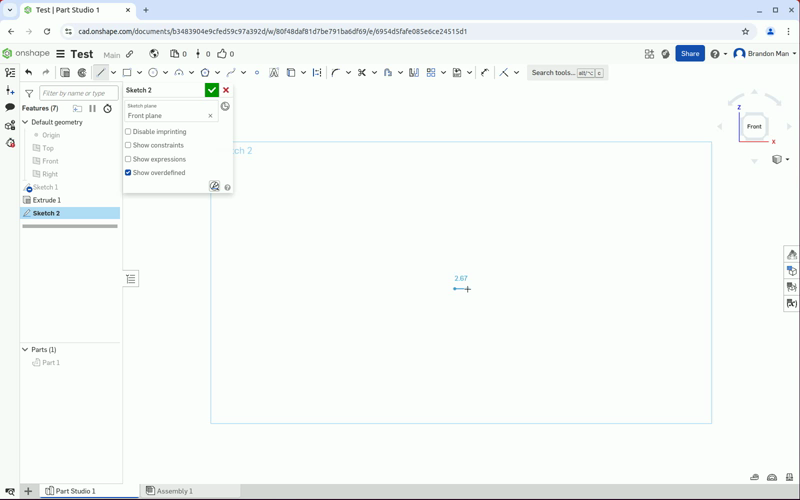
click(467, 288)
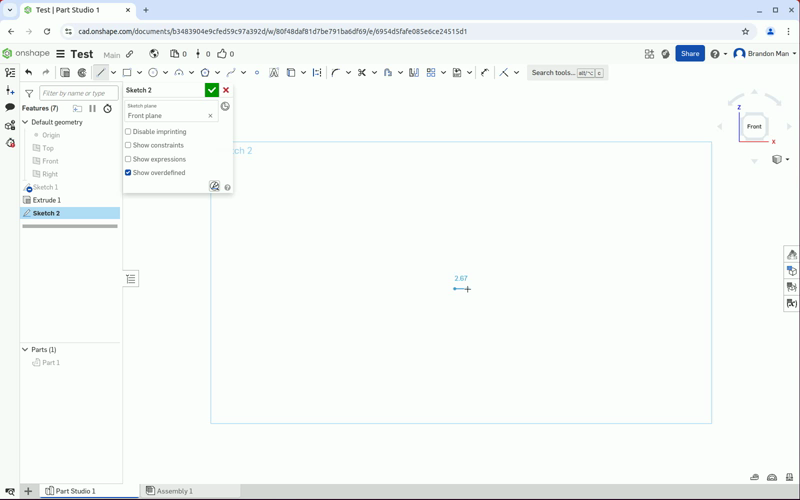
key_up(shift)
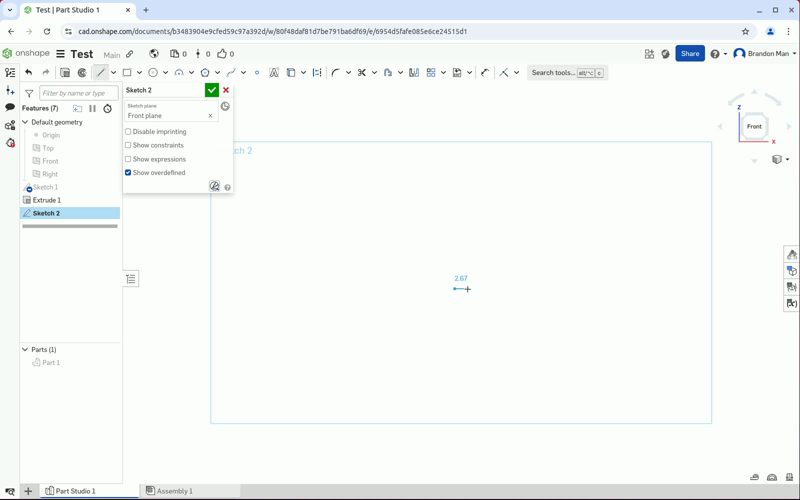
key_down(shift)
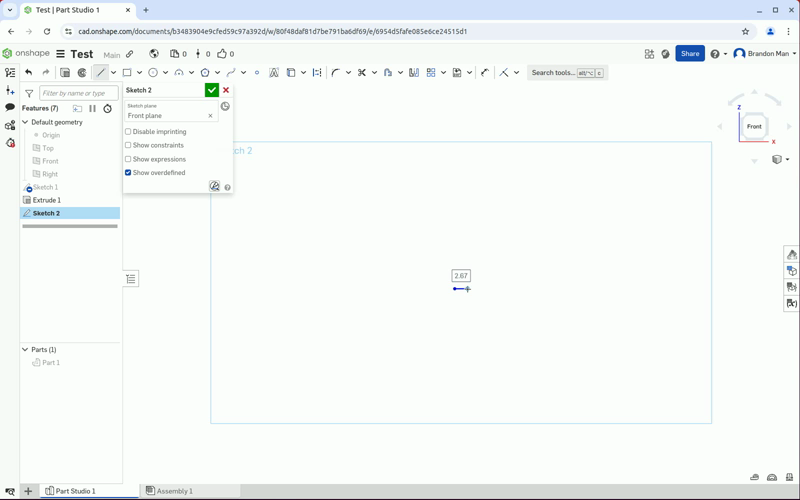
mouse_move(497, 288)
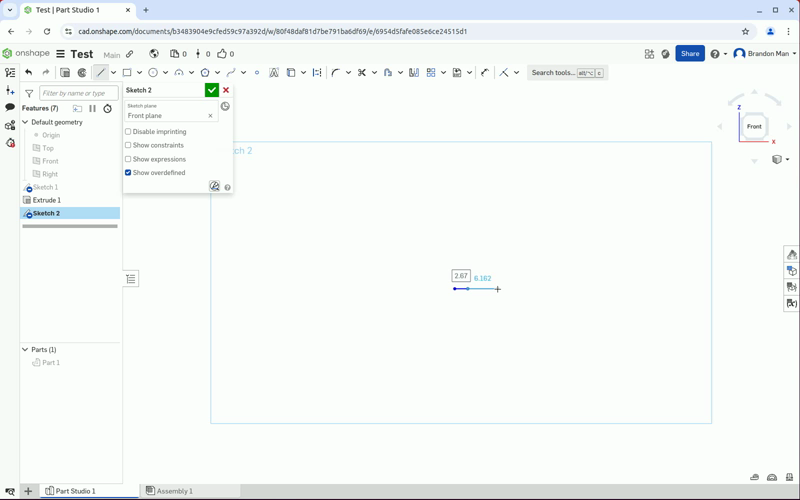
mouse_move(467, 276)
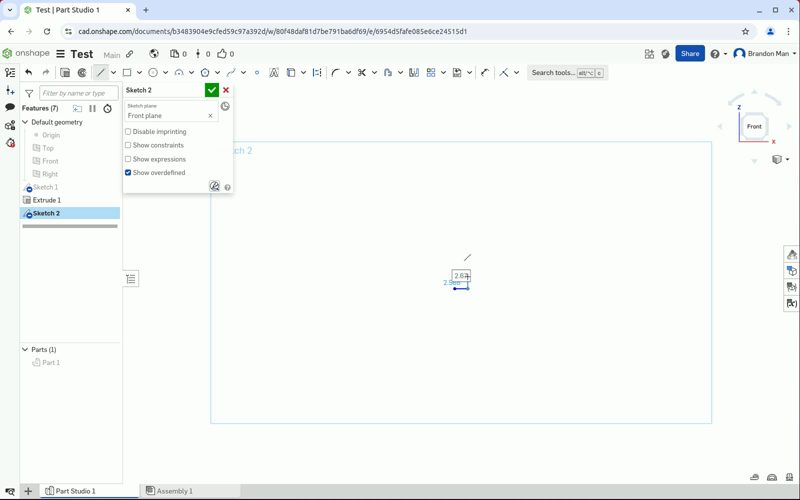
click(467, 276)
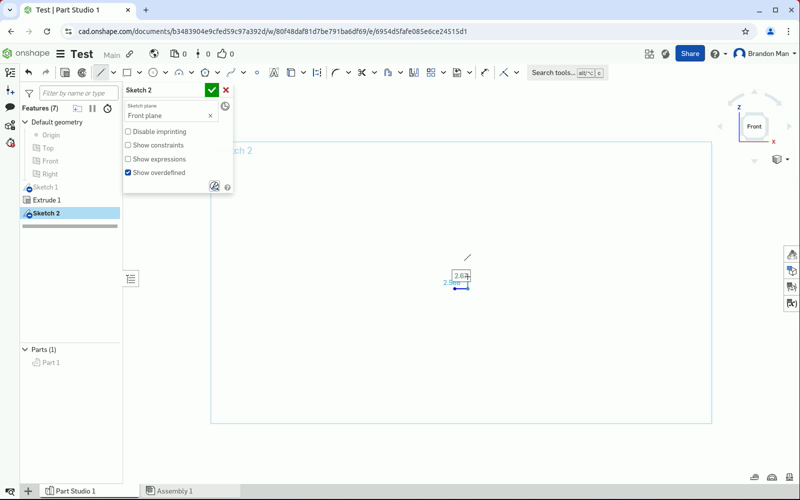
key_up(shift)
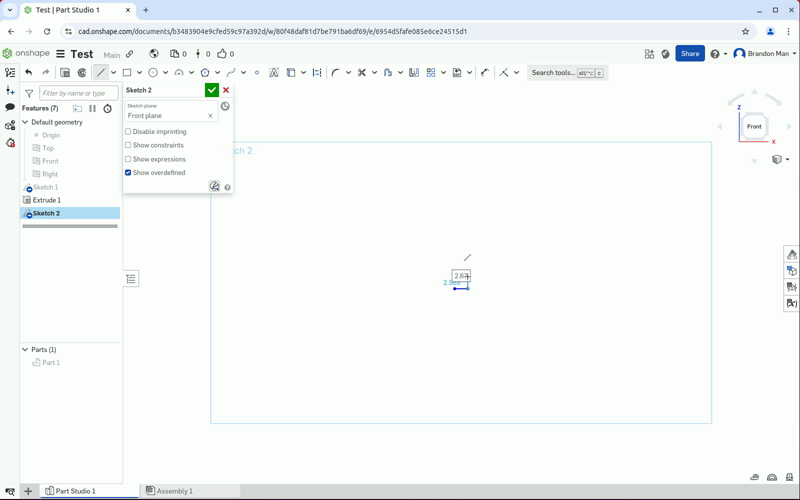
key_down(shift)
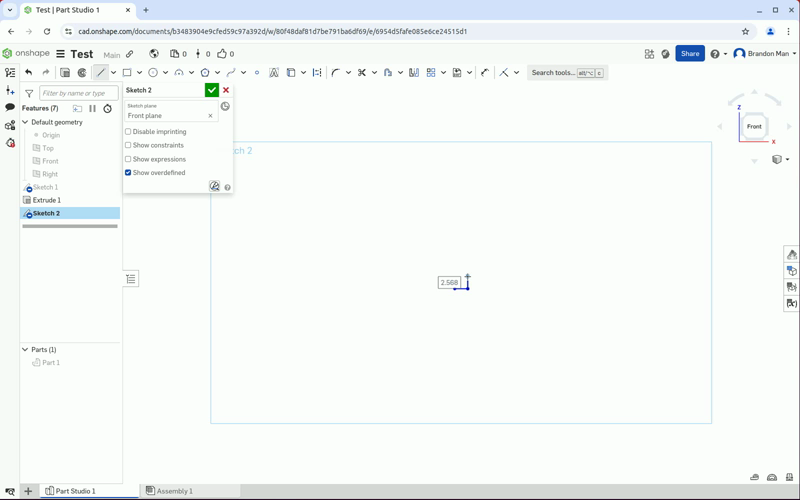
mouse_move(497, 276)
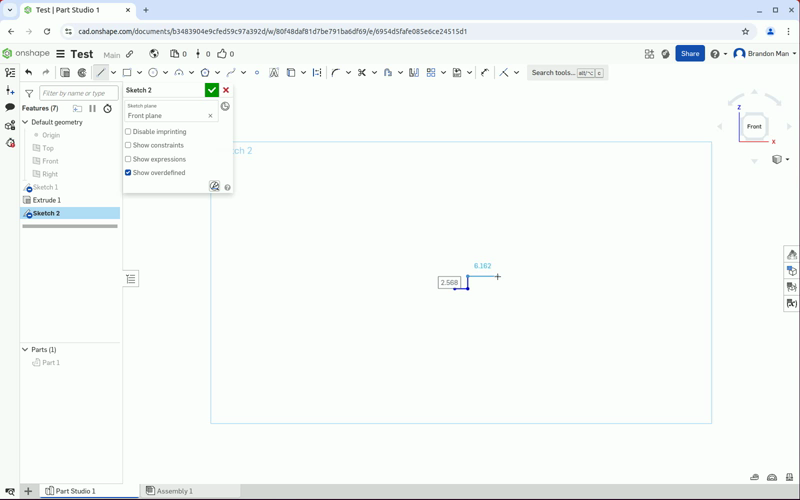
mouse_move(454, 276)
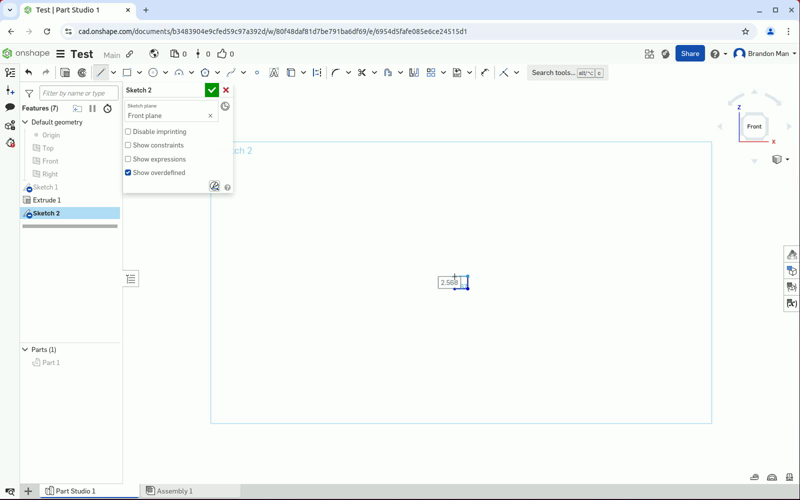
click(454, 276)
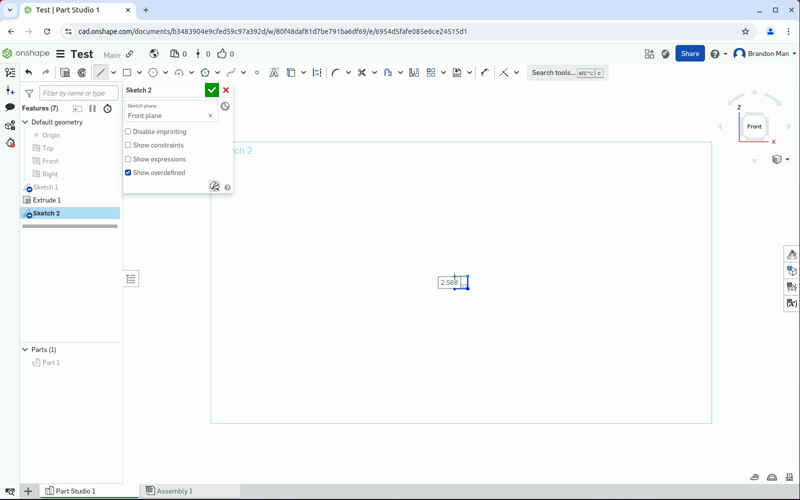
key_up(shift)
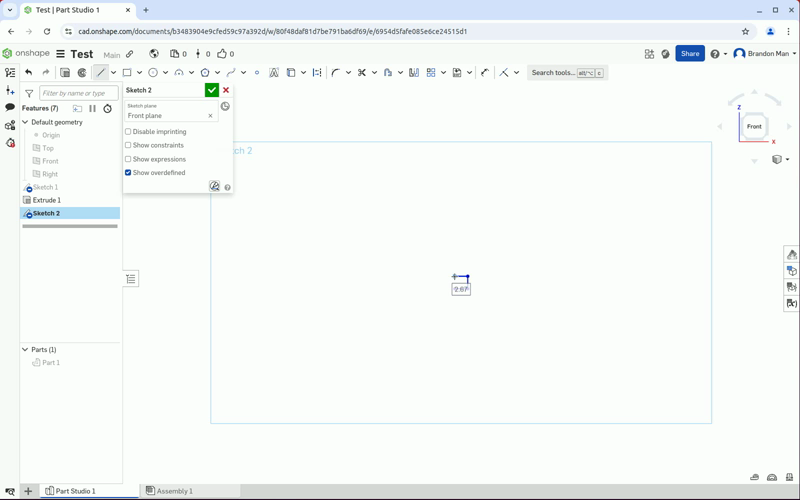
mouse_move(484, 276)
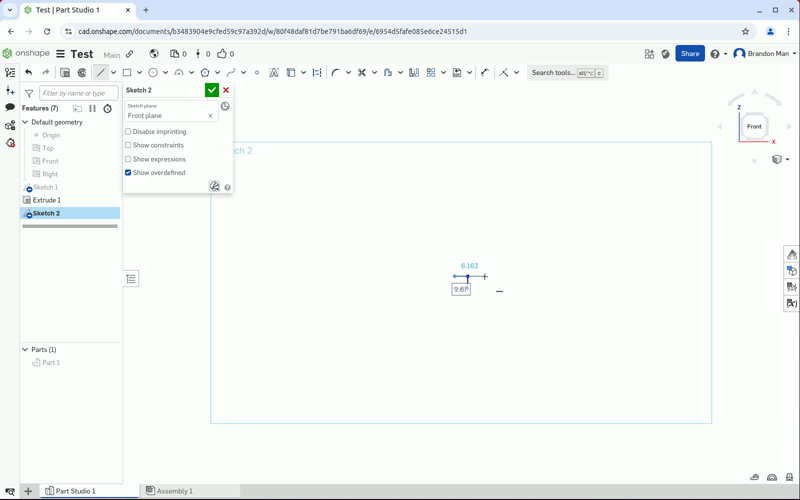
key_down(shift)
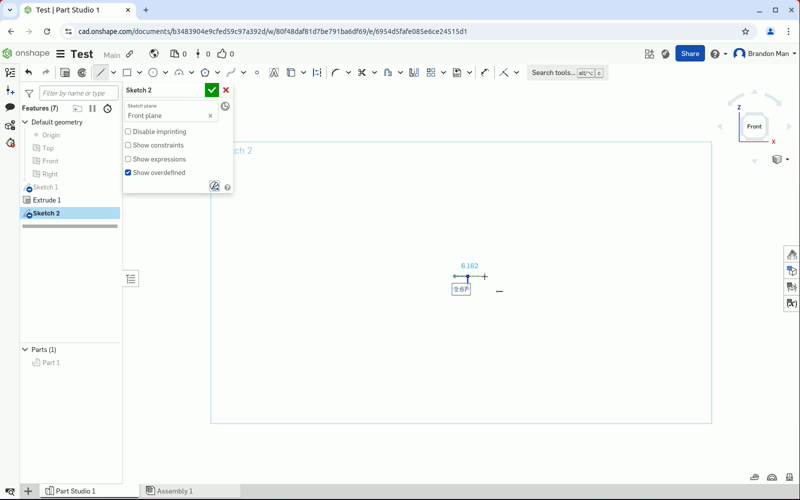
mouse_move(454, 288)
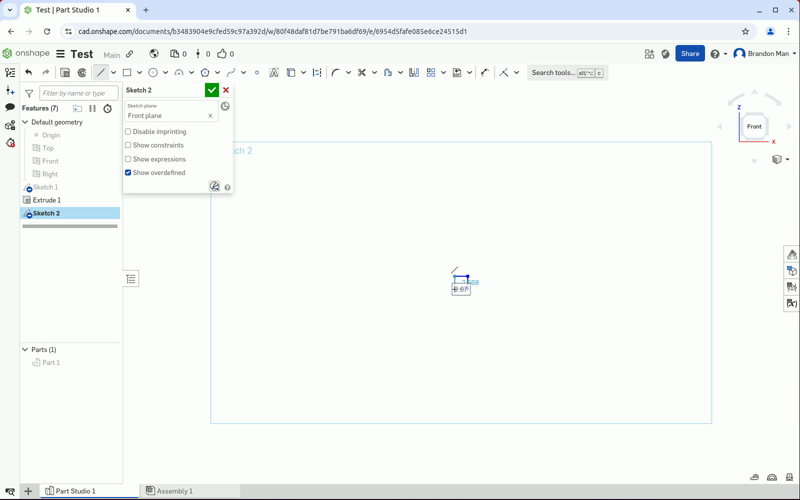
key_up(shift)
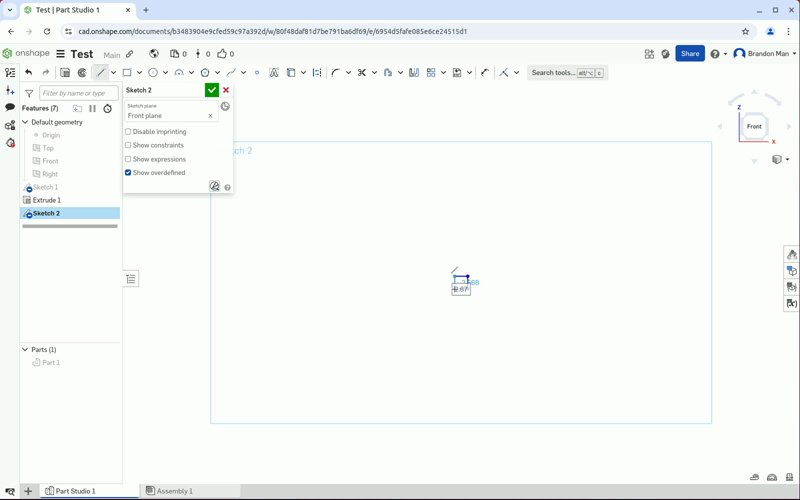
click(454, 288)
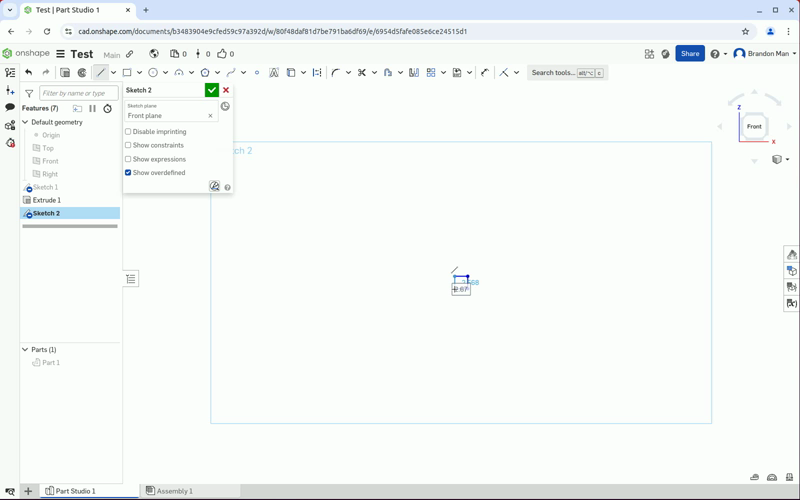
key(esc)
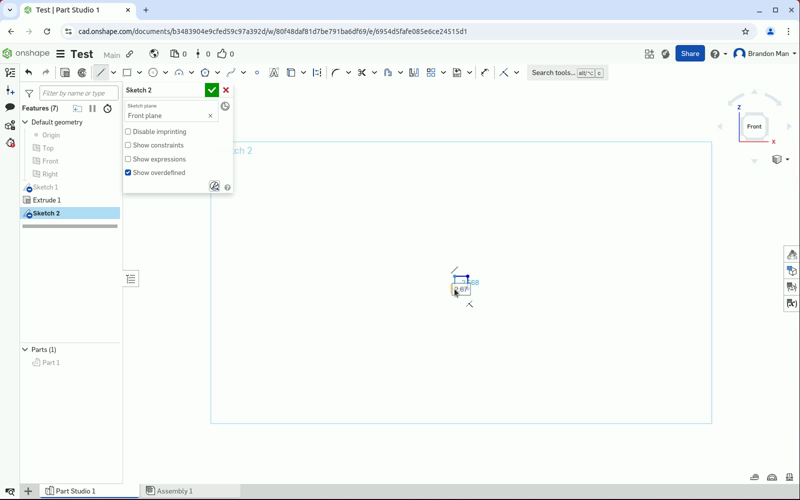
mouse_move(460, 277)
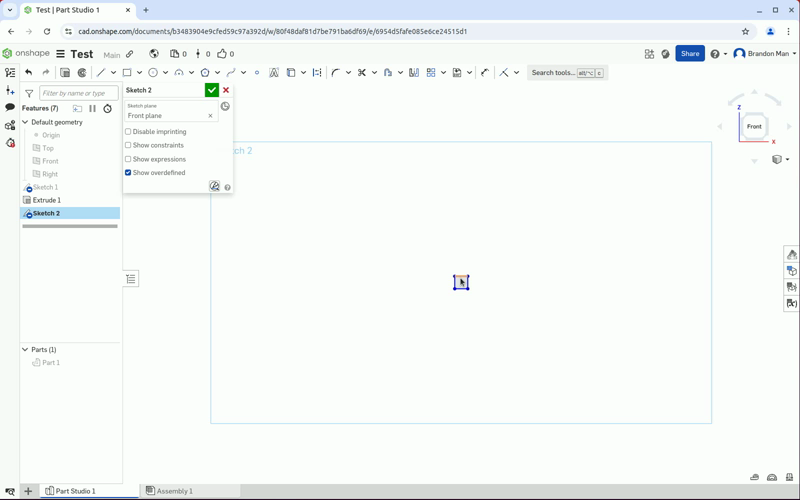
scroll(6)
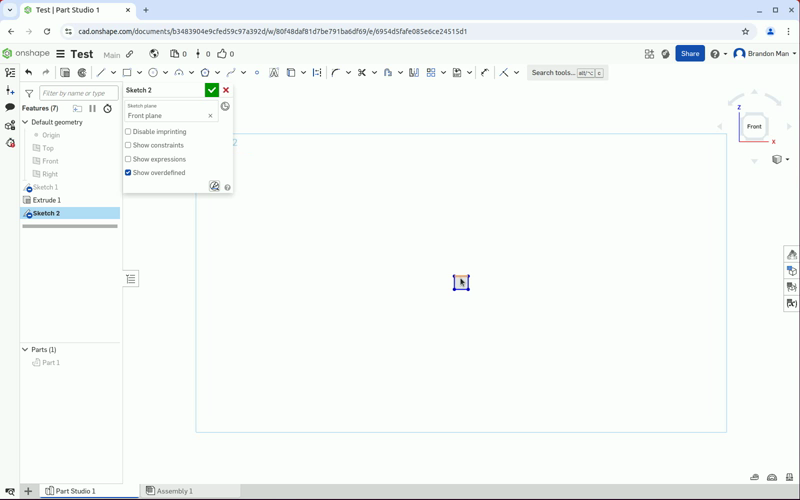
scroll(6)
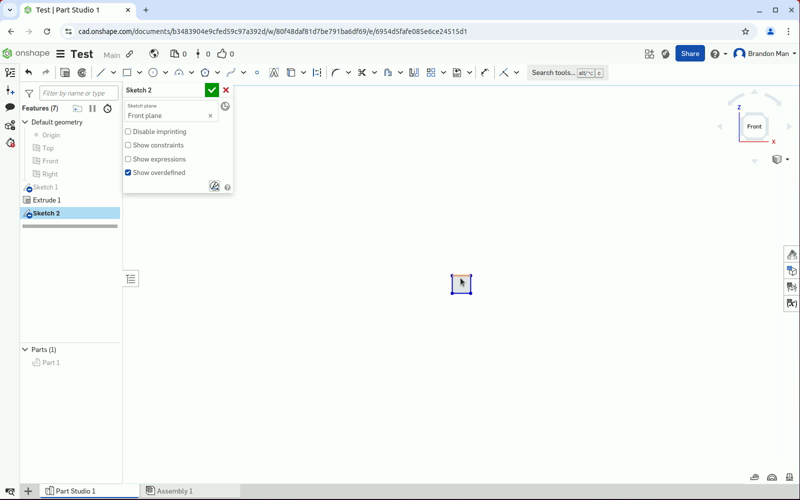
scroll(6)
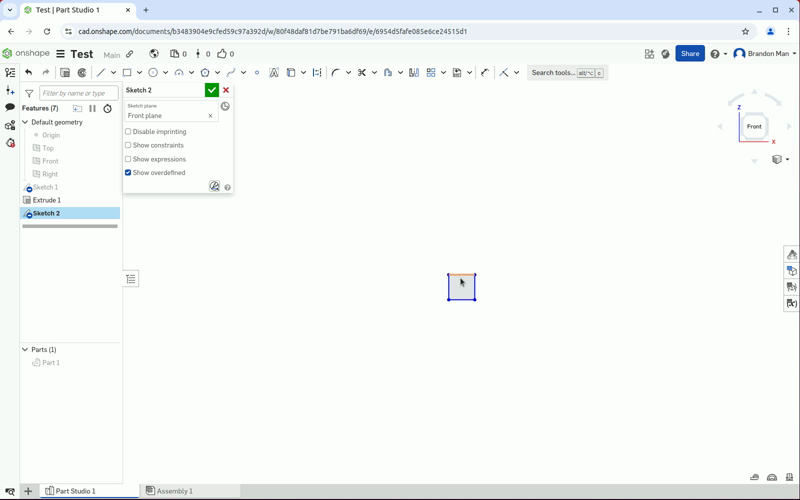
scroll(6)
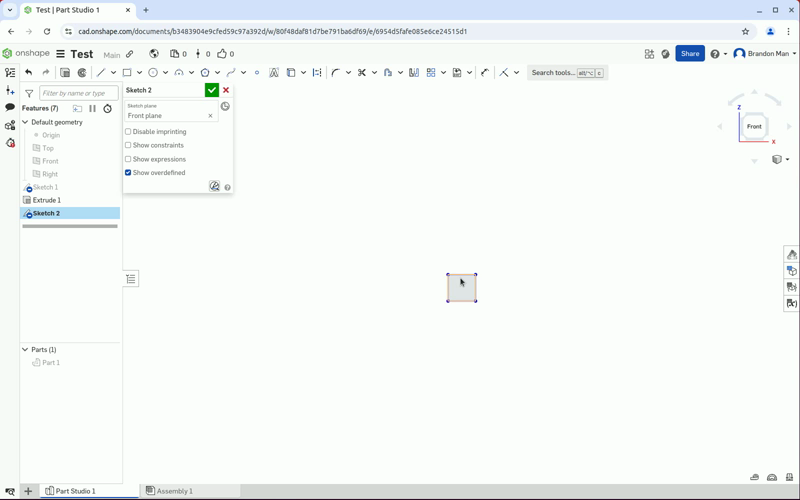
scroll(6)
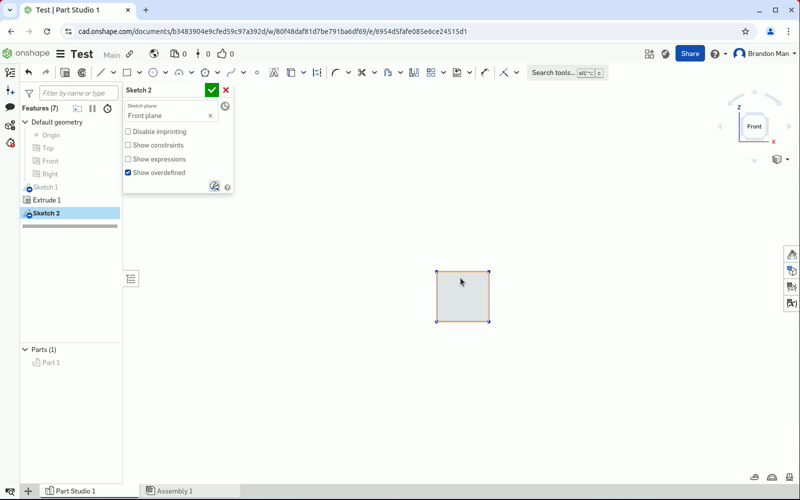
scroll(6)
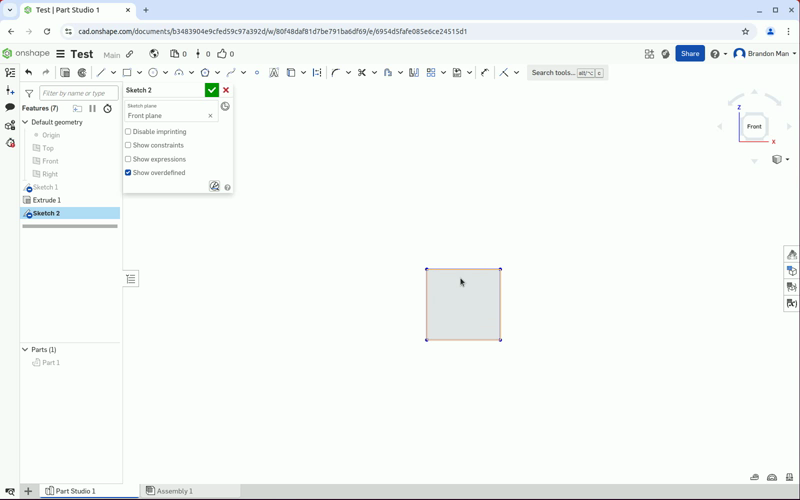
scroll(6)
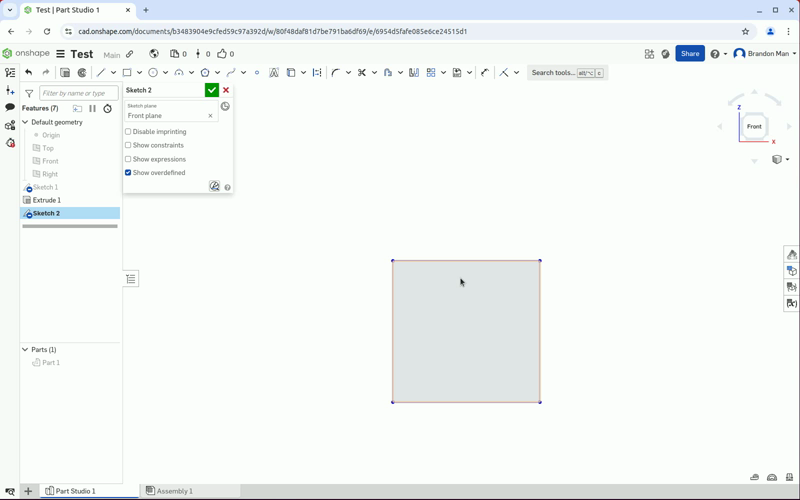
click(460, 277)
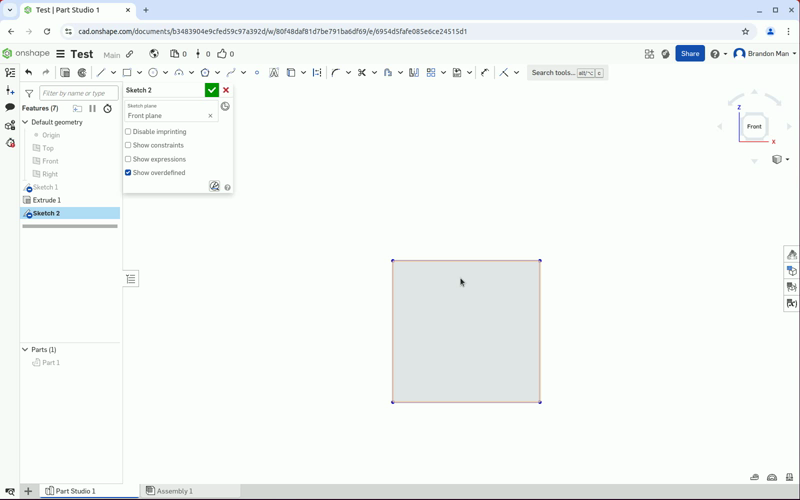
scroll(-6)
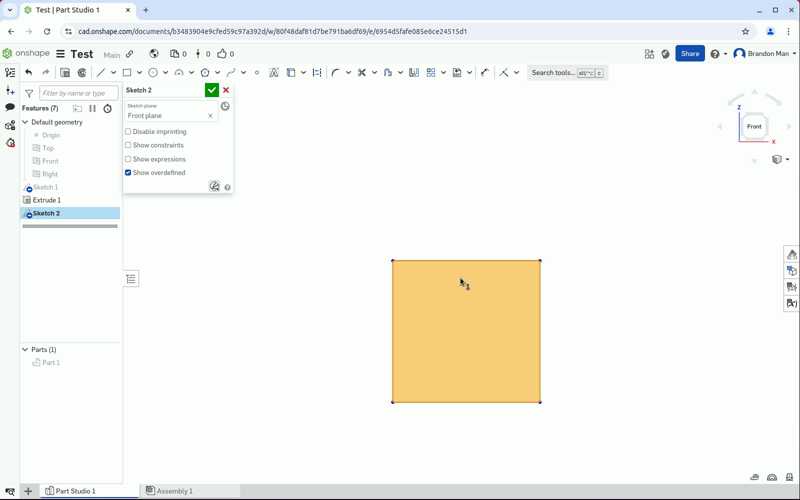
scroll(-6)
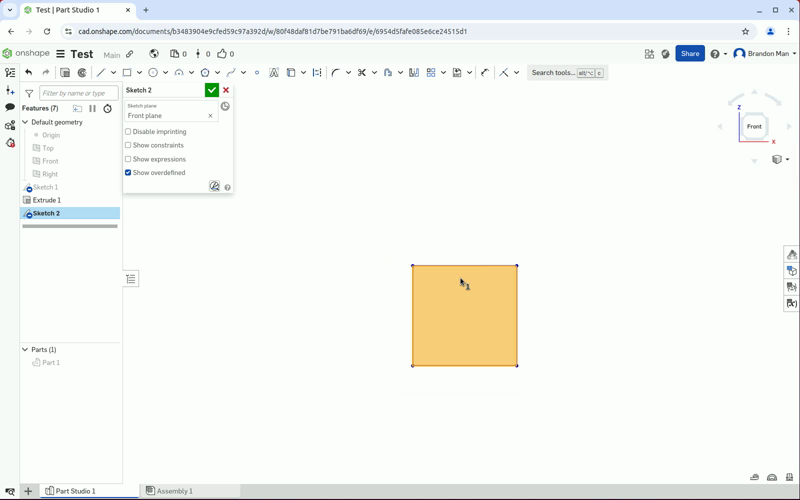
scroll(-6)
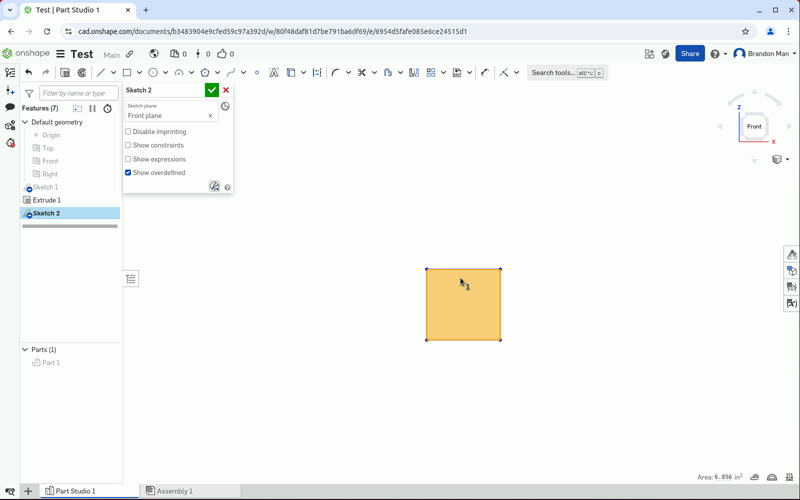
scroll(-6)
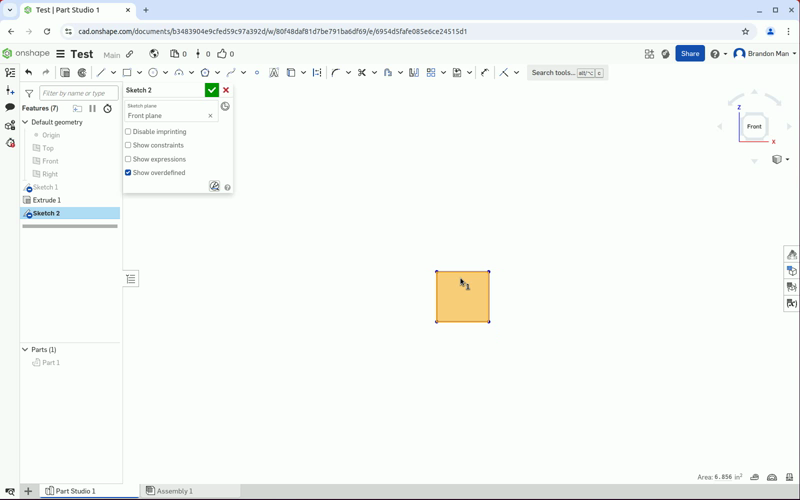
scroll(-6)
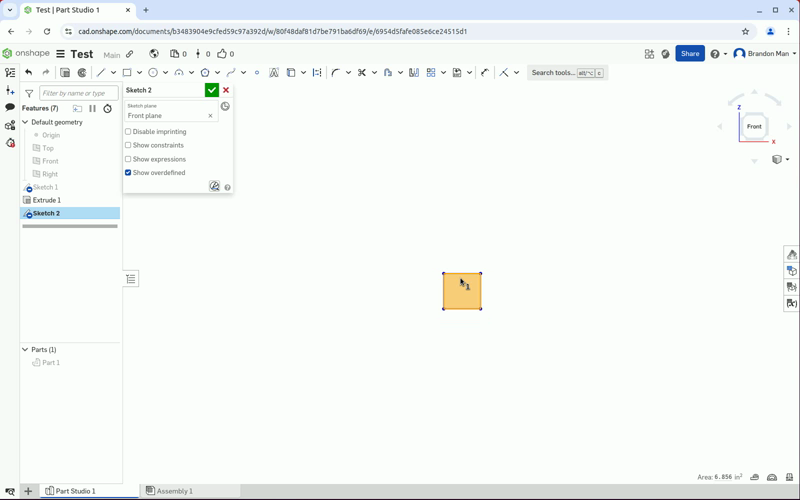
scroll(-6)
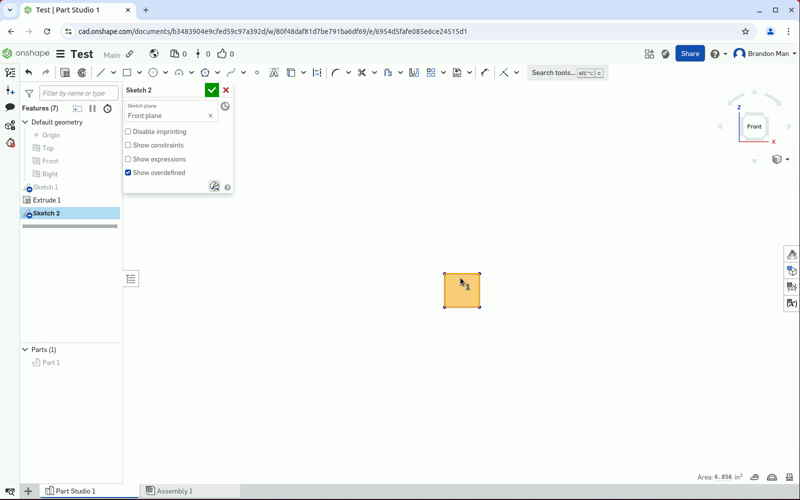
scroll(-6)
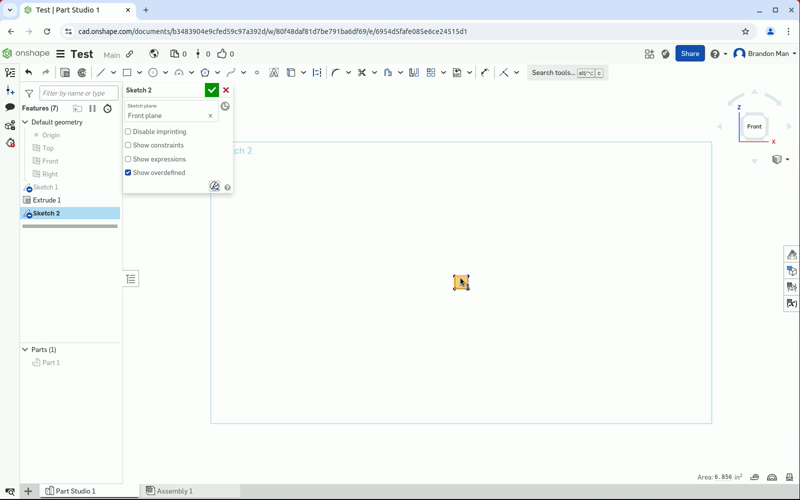
mouse_move(73, 352)
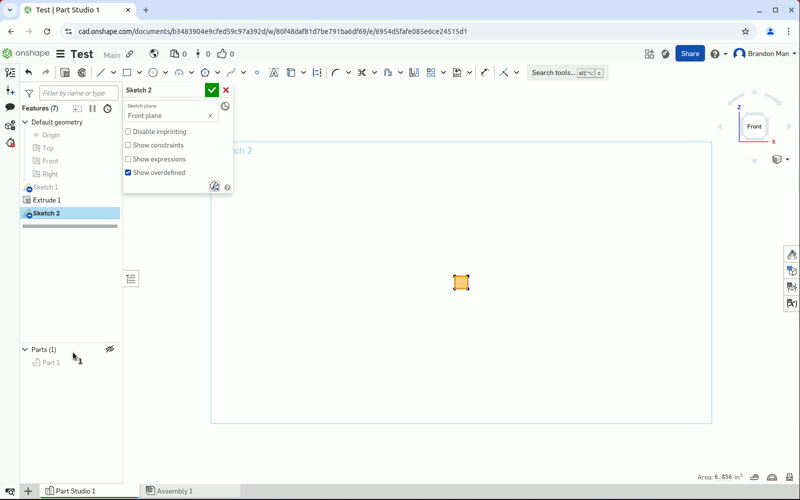
key(shift+y)
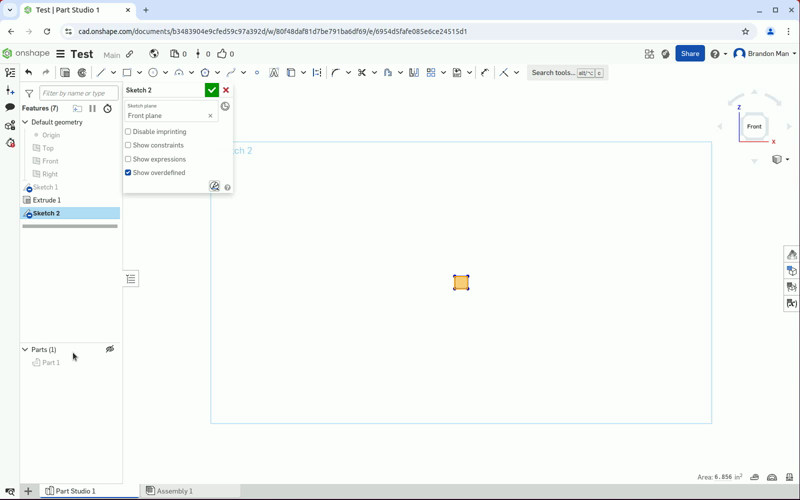
key(shift+e)
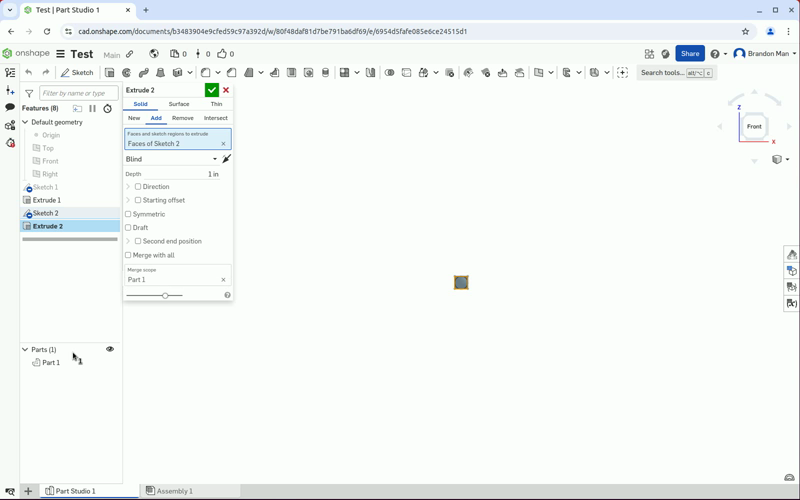
mouse_move(143, 106)
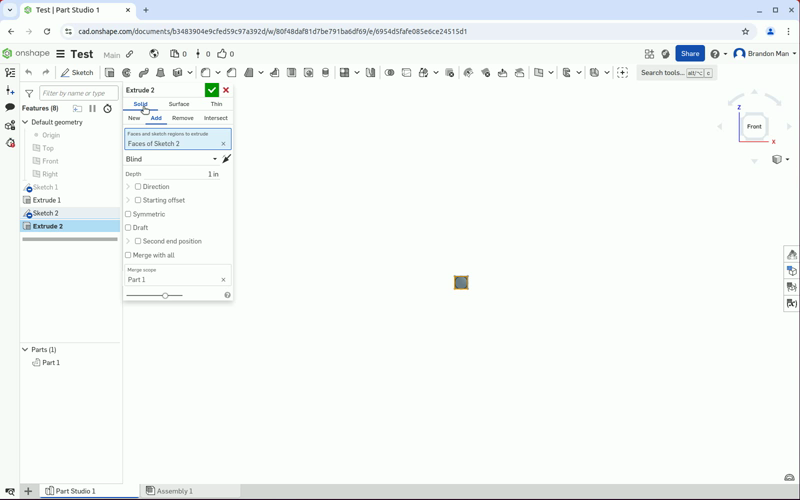
click(143, 106)
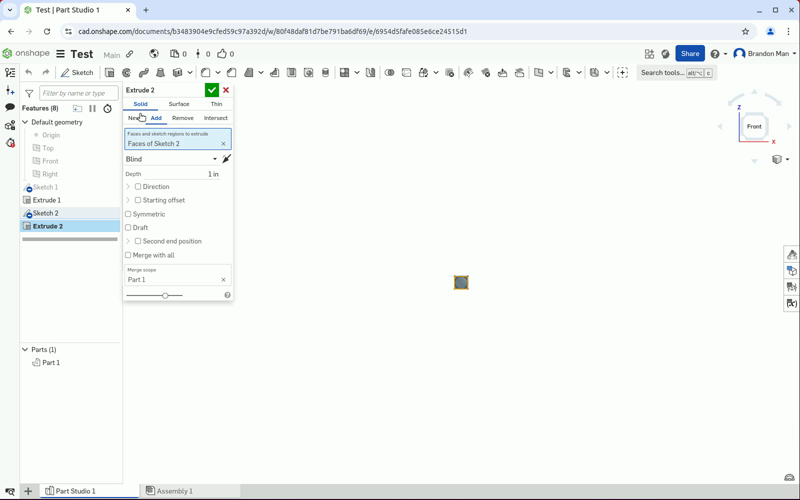
mouse_move(137, 120)
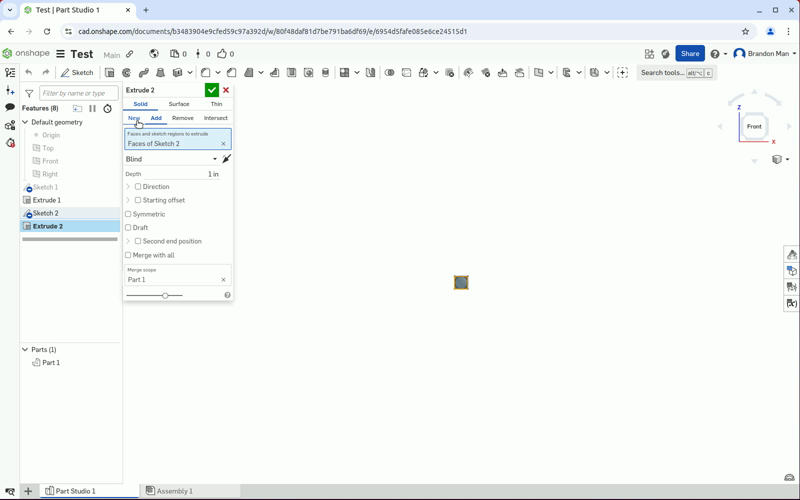
click(137, 120)
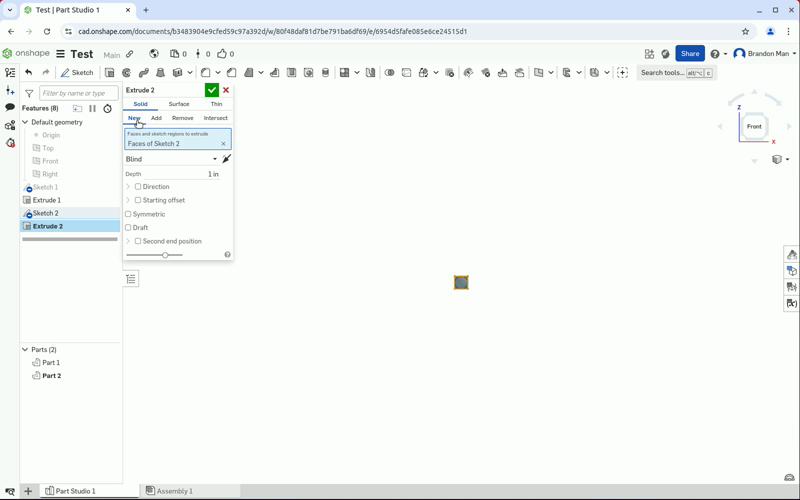
key(tab, 4)
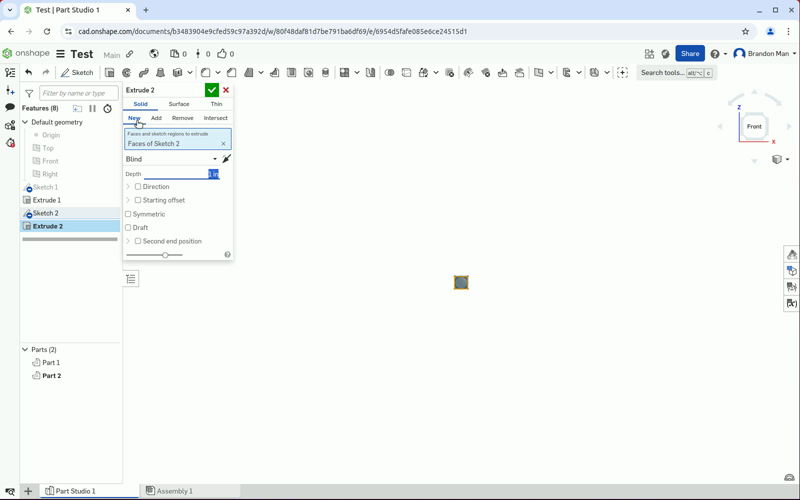
text(-11.554)
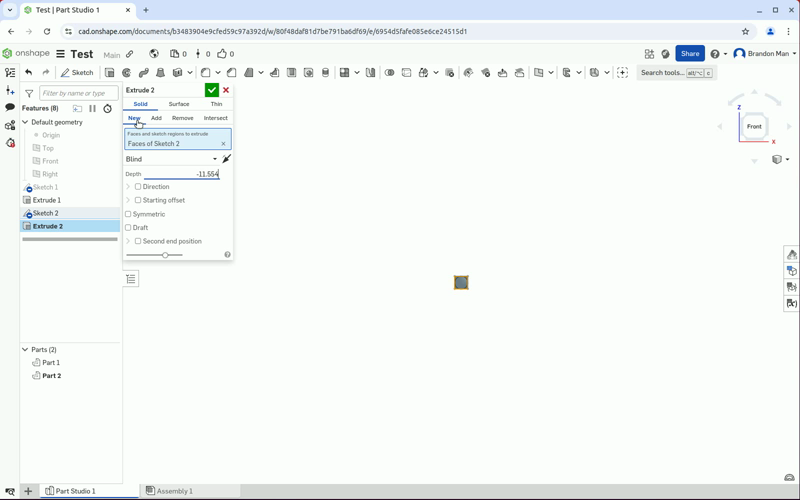
key(enter)
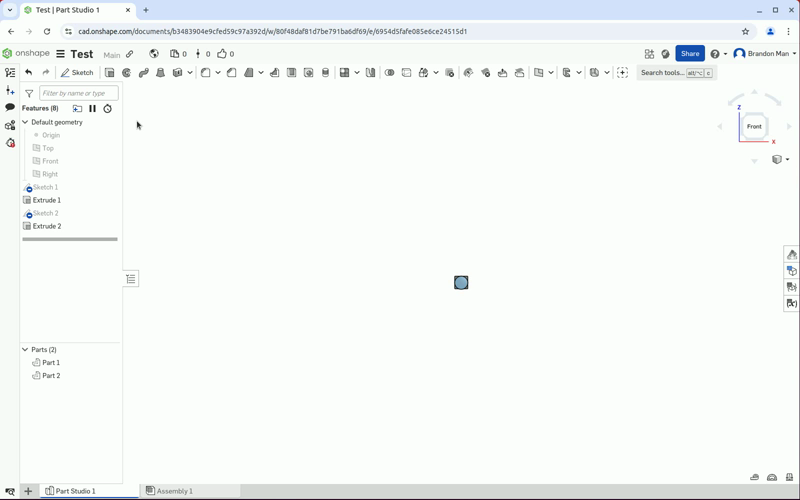
key(shift+h)
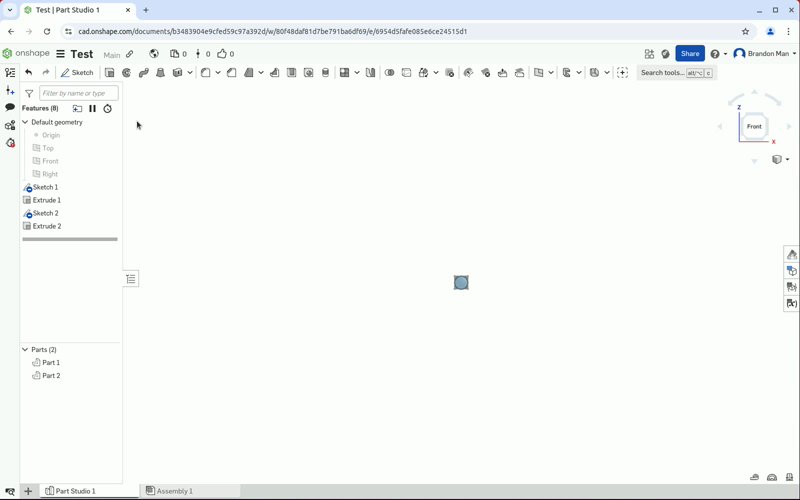
key(shift+h)
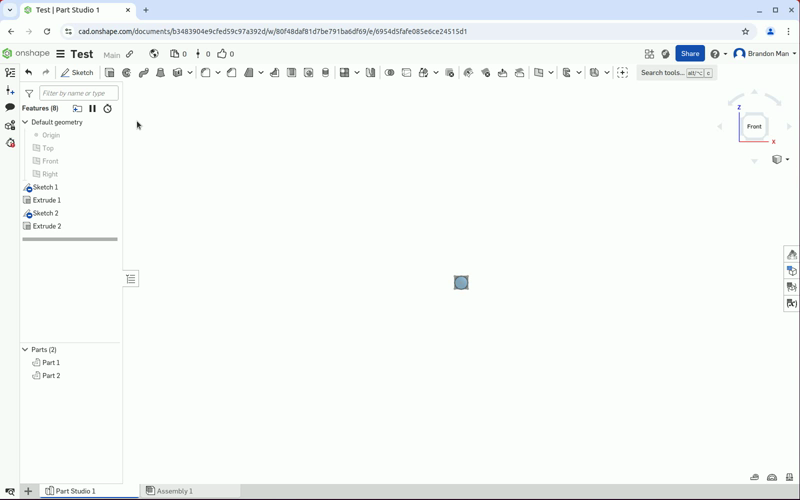
key(shift+7)
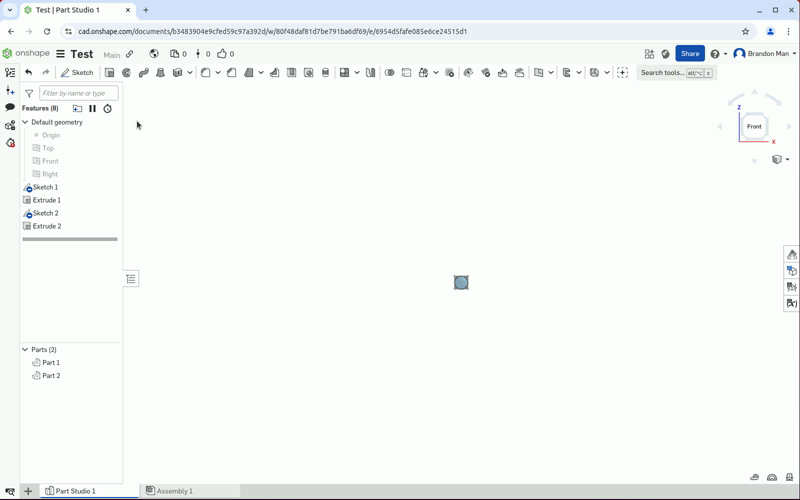
key(left, 2)
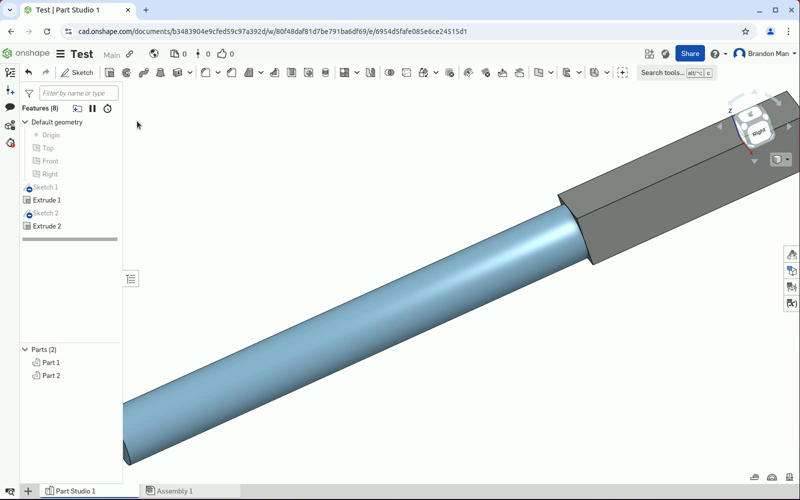
key(down, 2)
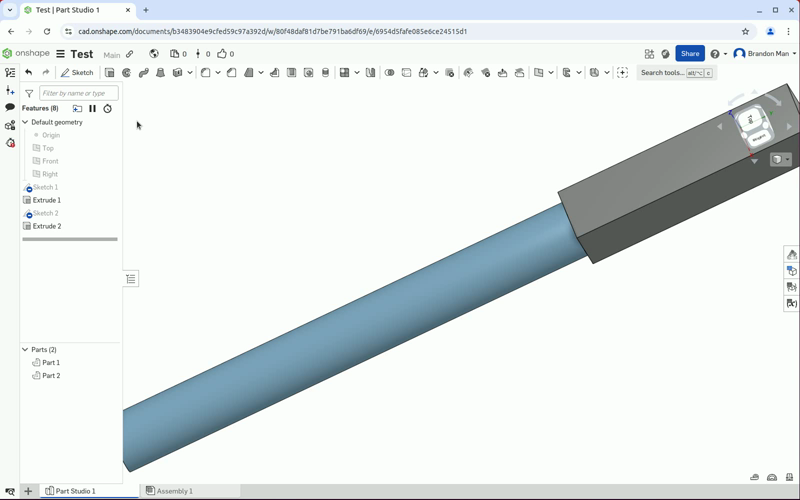
key(up, 2)
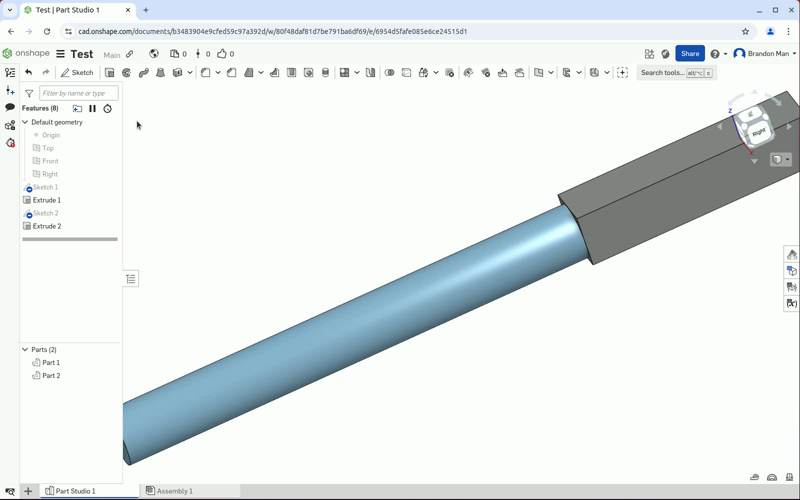
key(right, 2)
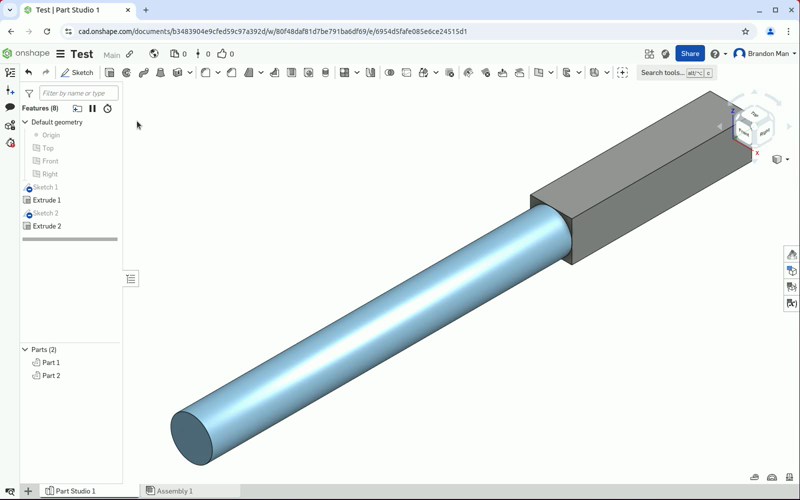
mouse_move(73, 189)
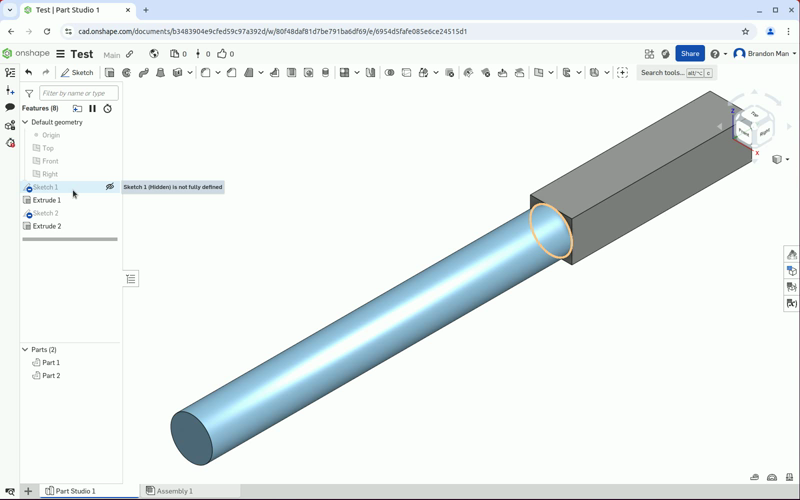
click(73, 189)